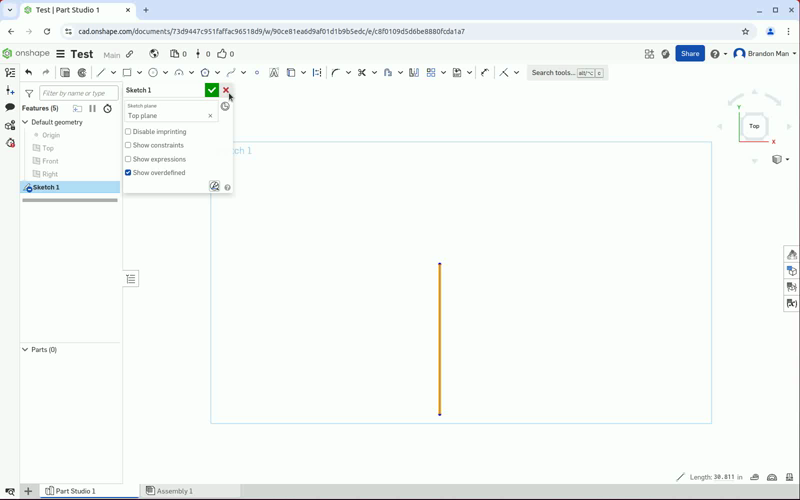
key(shift+h)
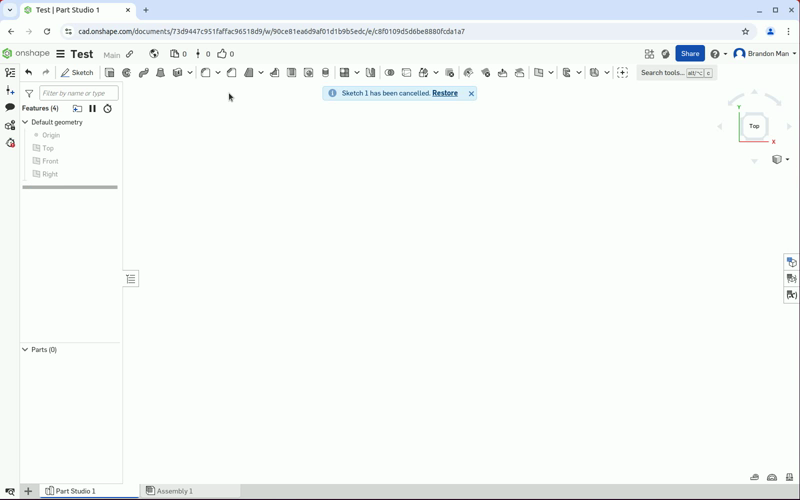
mouse_move(73, 352)
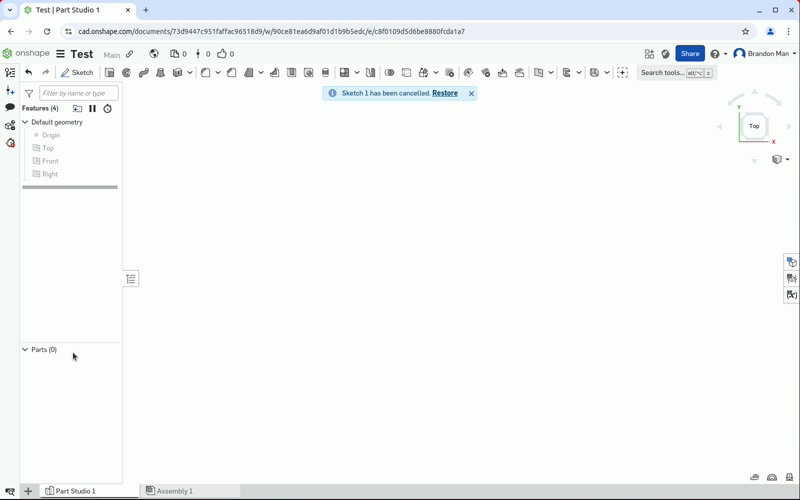
key(y)
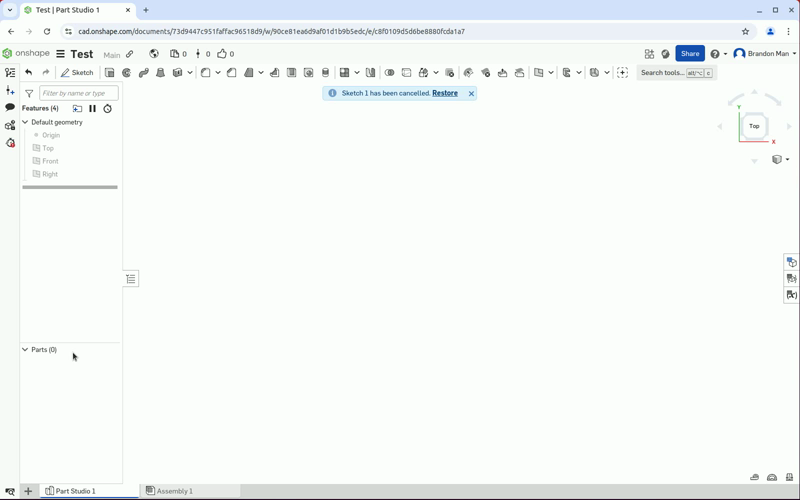
key(shift+p)
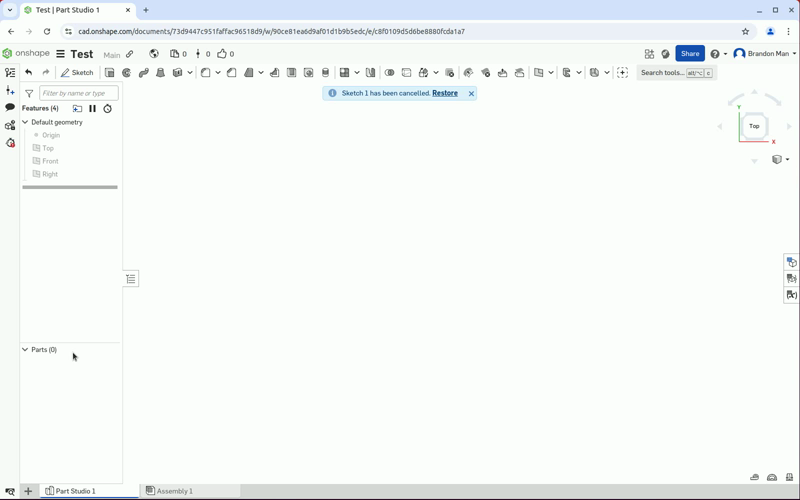
key(space)
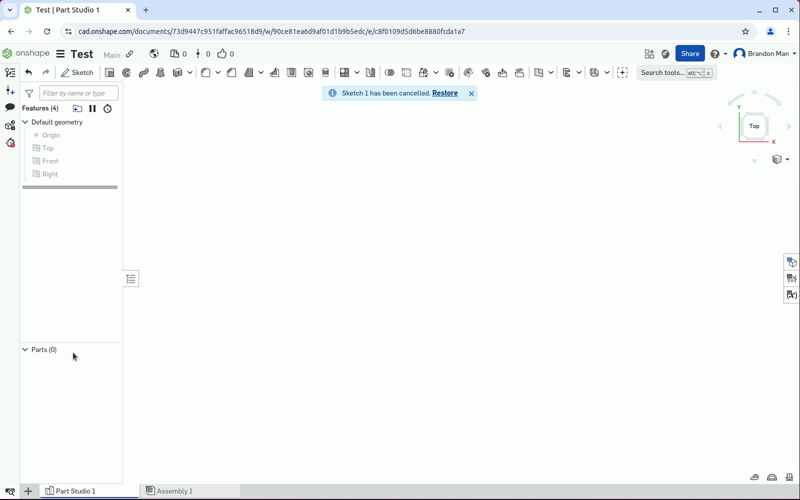
key_down(shift)
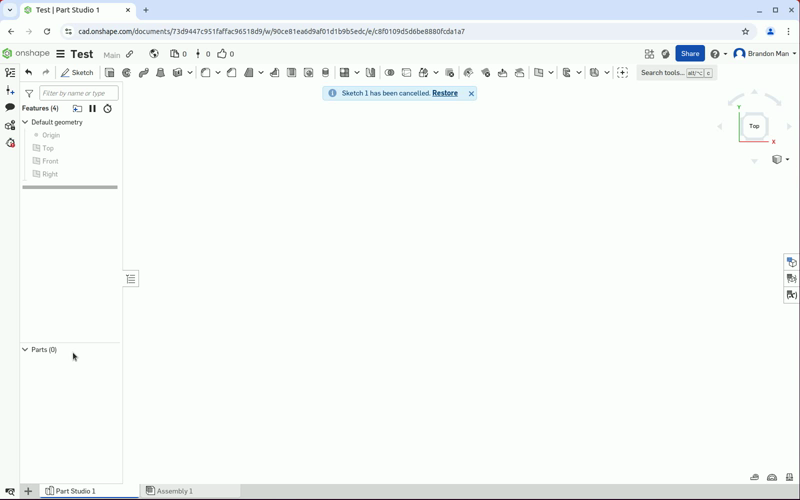
key(up)
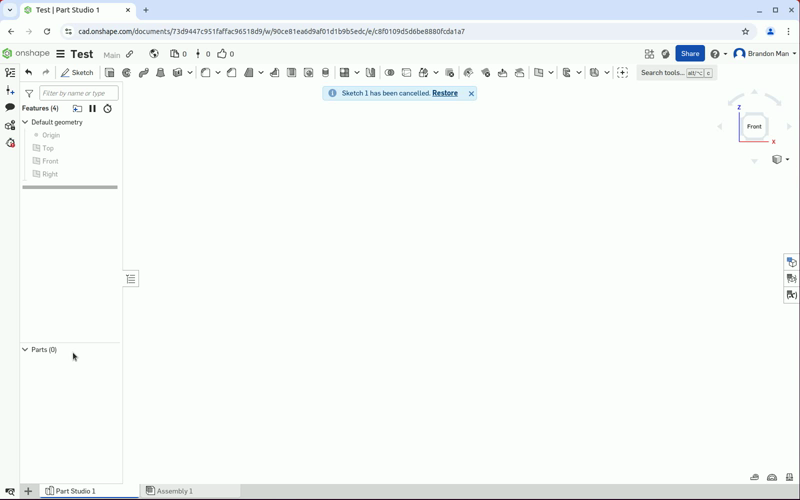
key_up(shift)
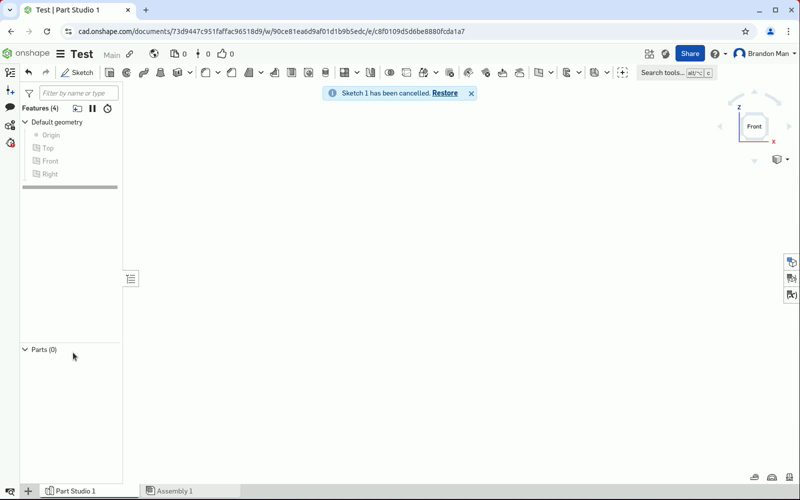
key(space)
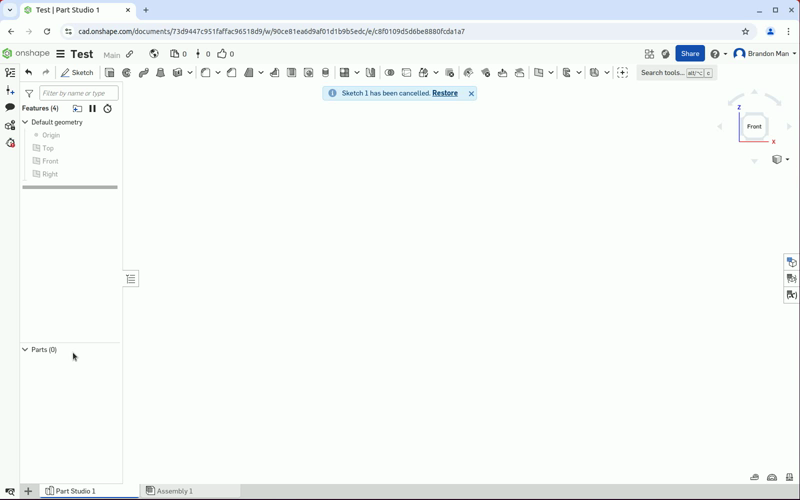
key_down(shift)
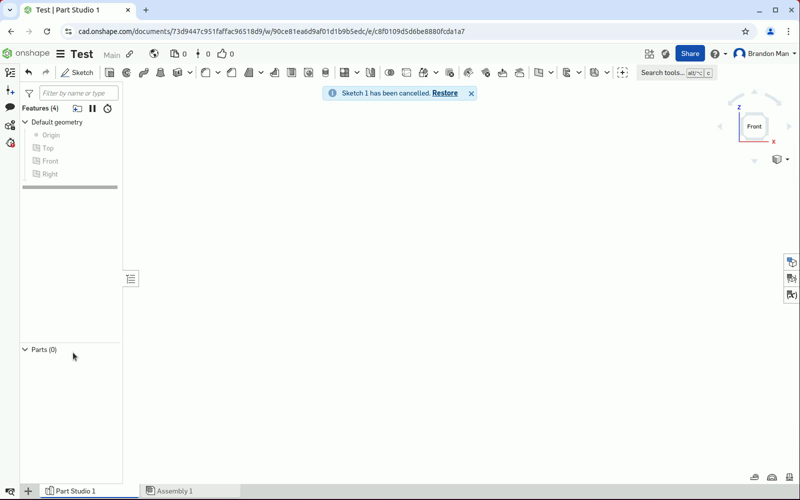
key(left)
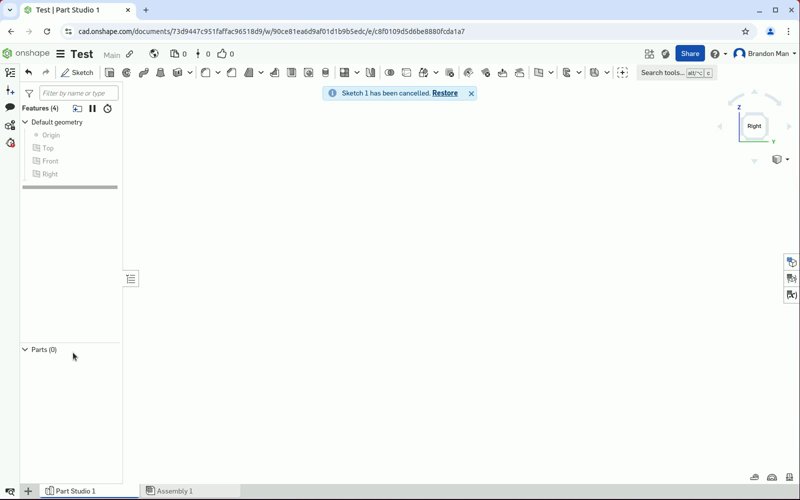
key_up(shift)
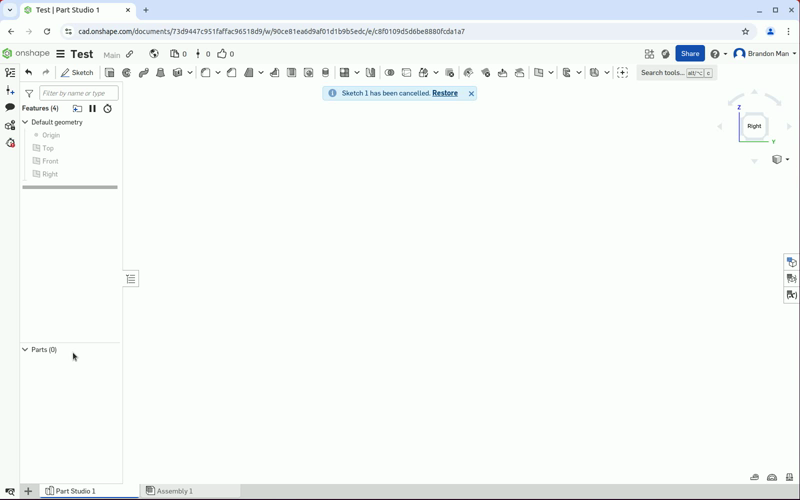
mouse_move(73, 352)
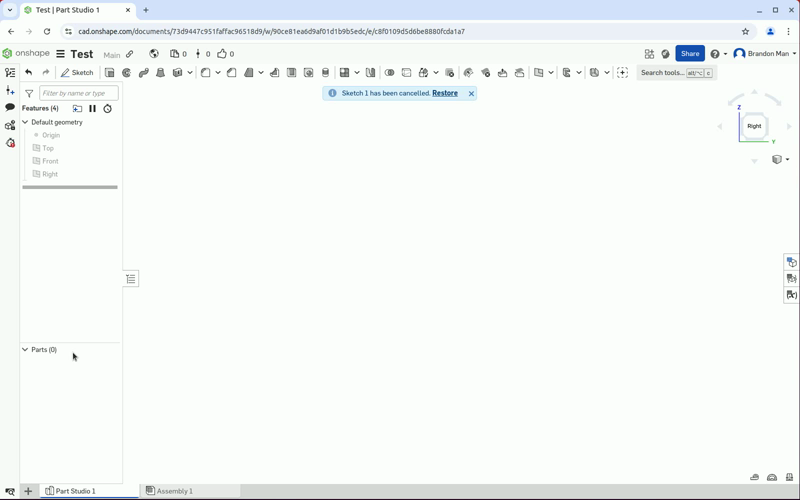
key(shift+y)
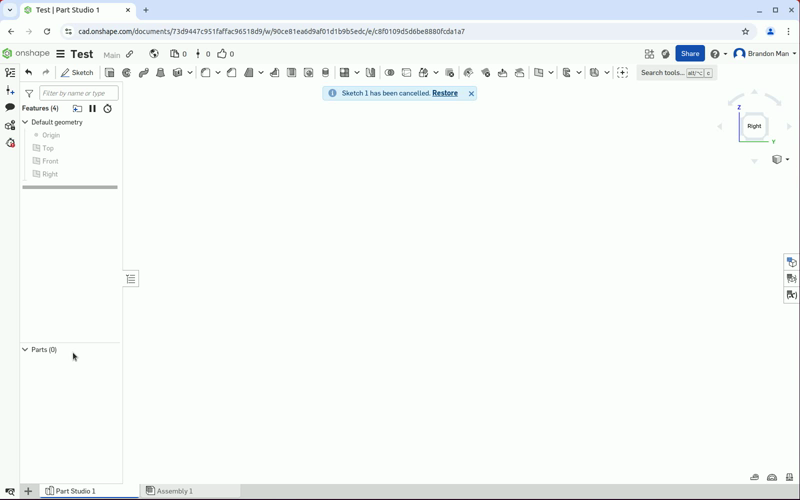
key(shift+s)
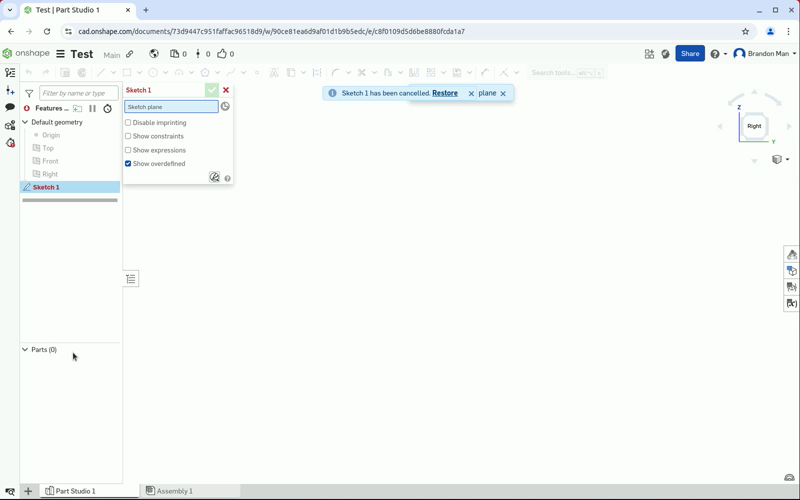
mouse_move(73, 176)
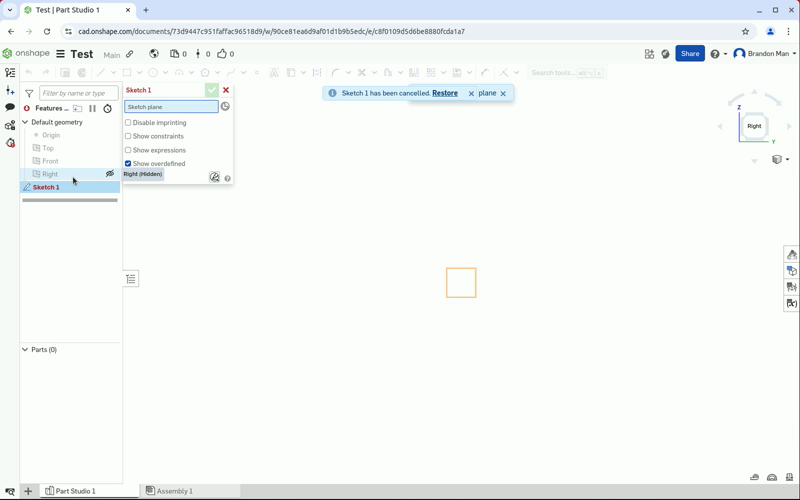
click(73, 176)
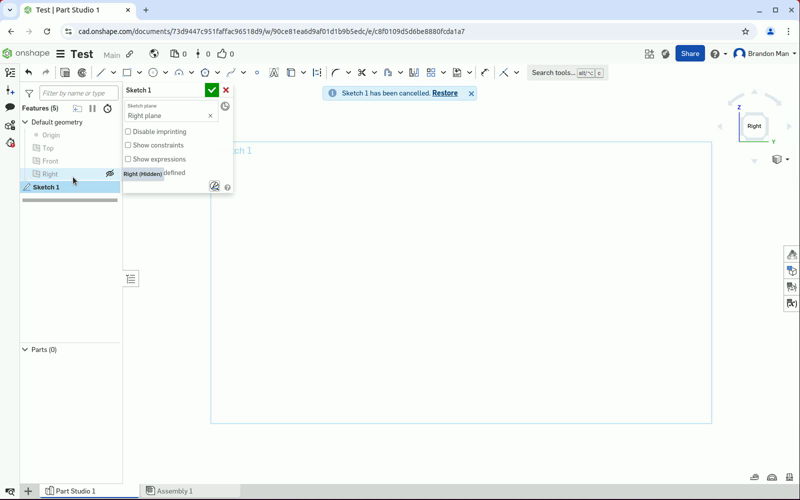
mouse_move(73, 352)
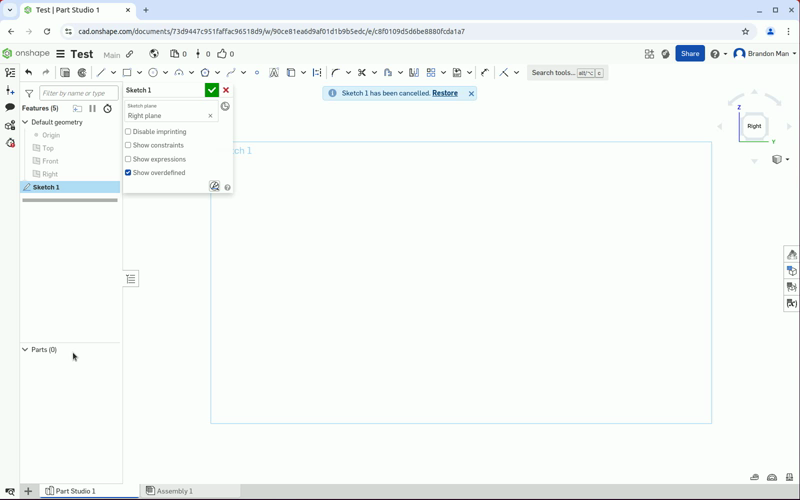
key(y)
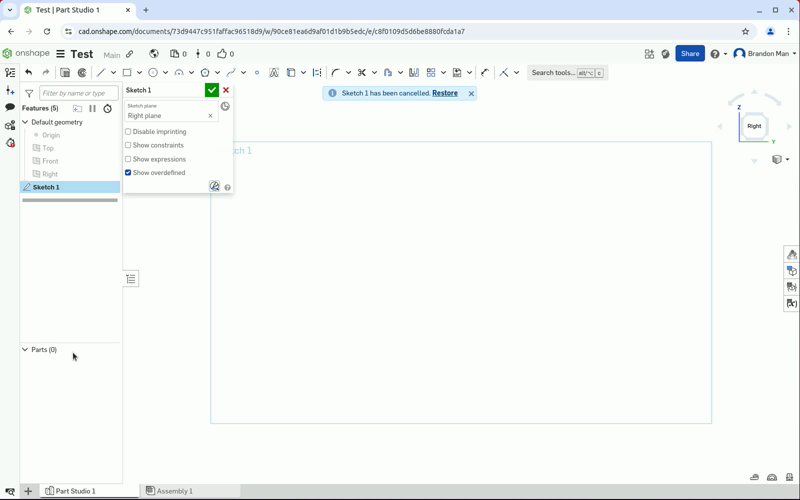
key(l)
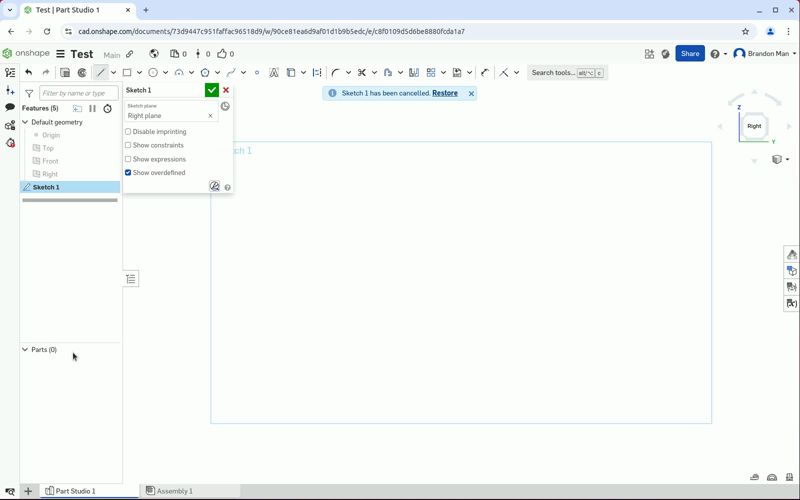
key_down(shift)
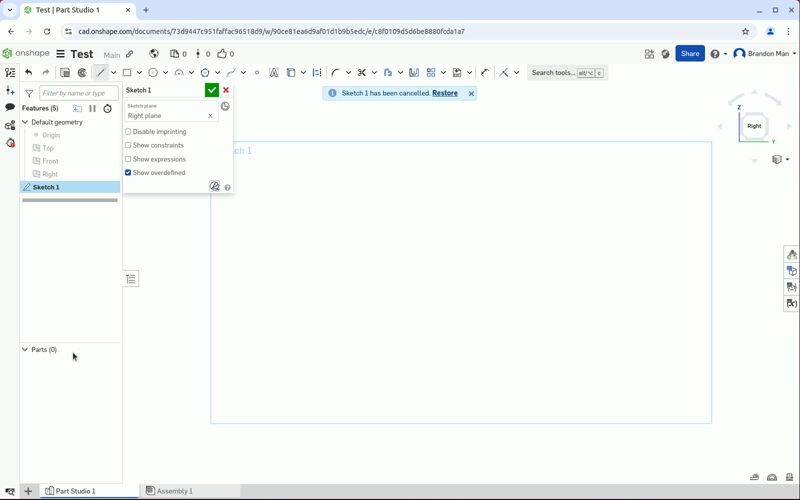
mouse_move(441, 189)
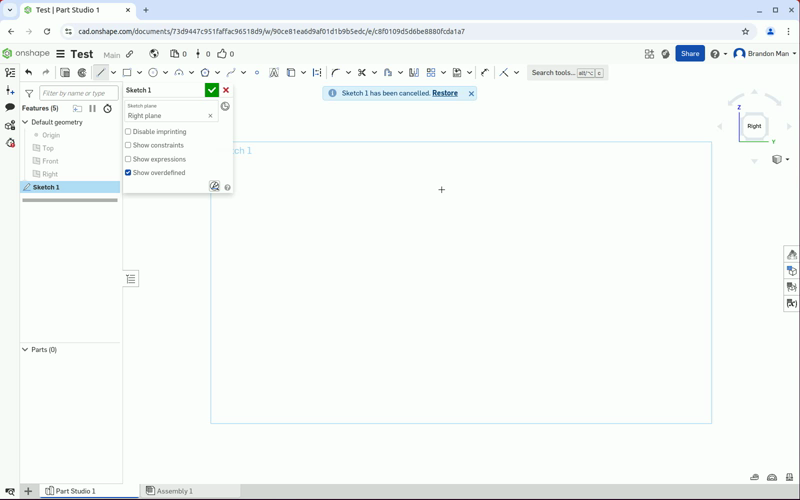
click(441, 189)
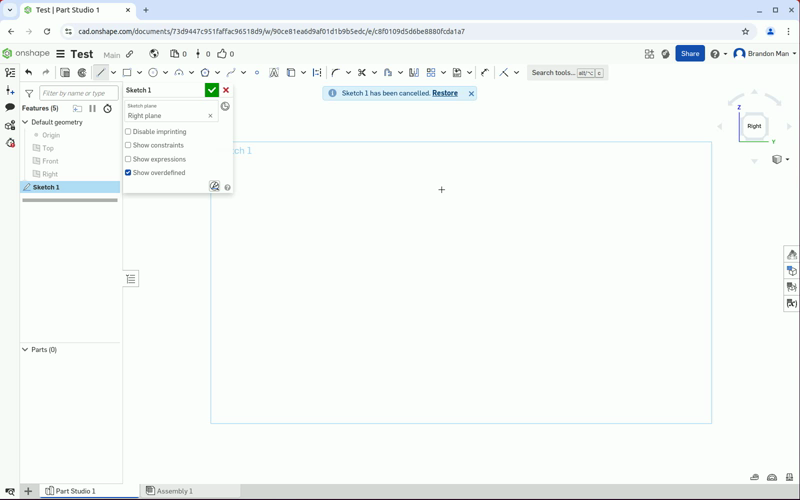
key_up(shift)
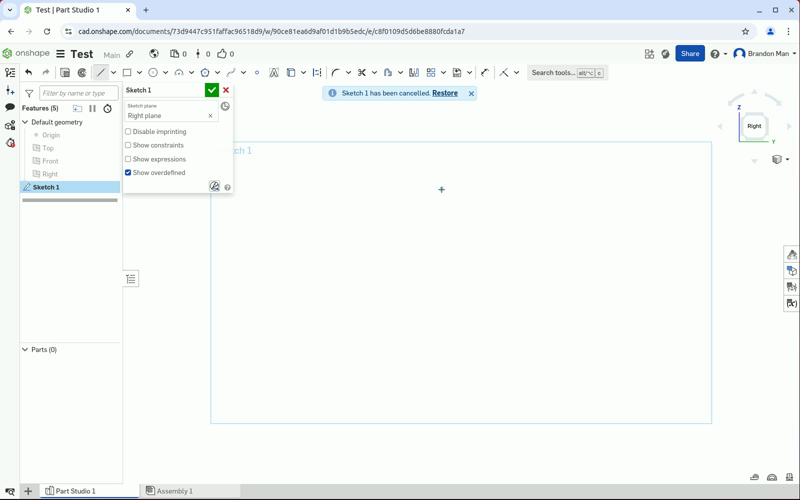
key_down(shift)
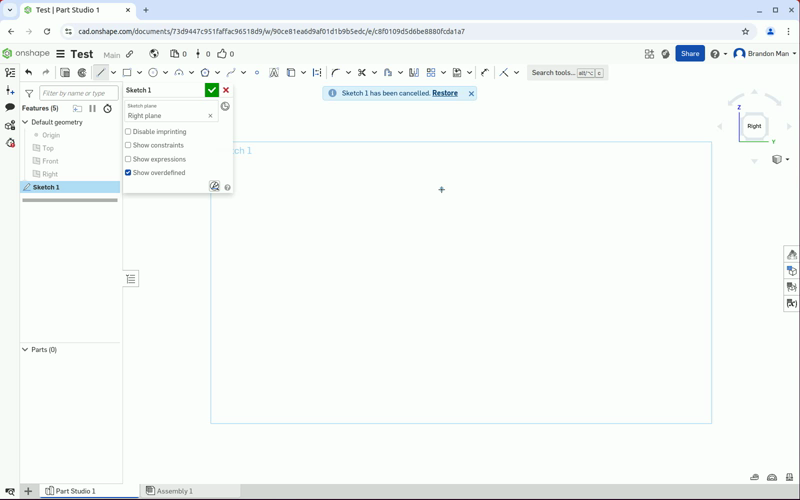
mouse_move(471, 189)
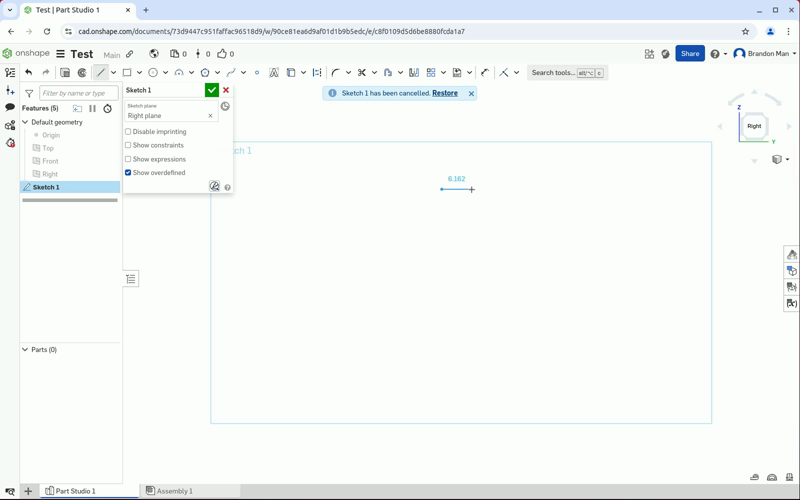
mouse_move(454, 189)
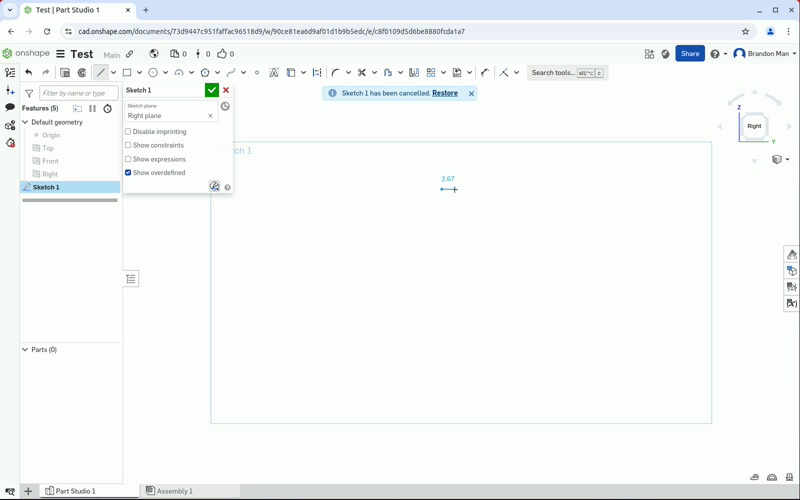
click(454, 189)
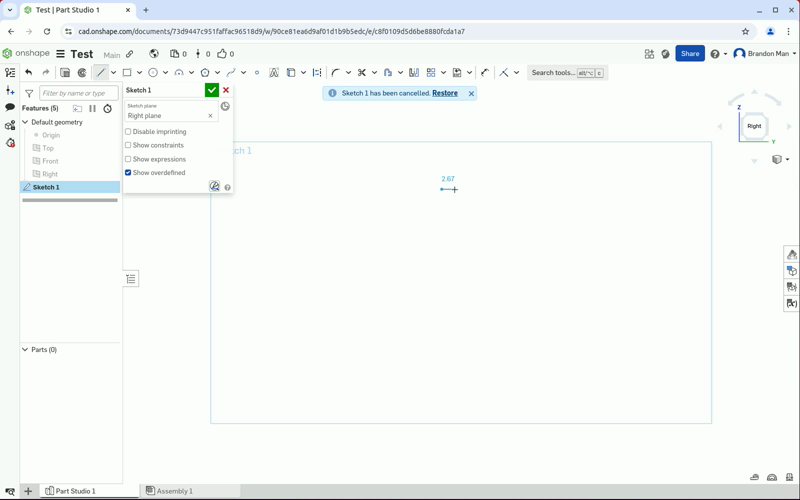
key_up(shift)
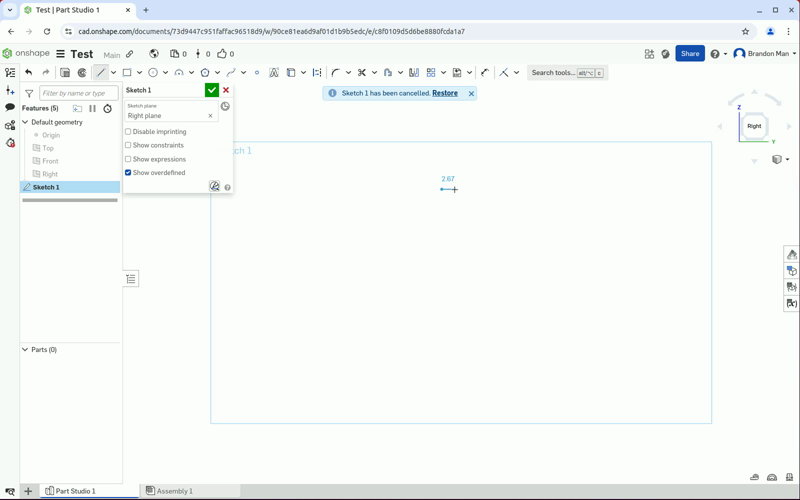
key(esc)
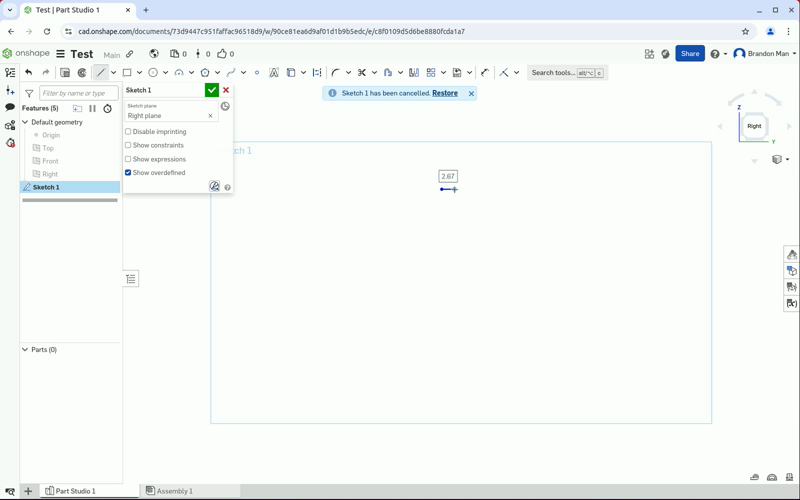
key(a)
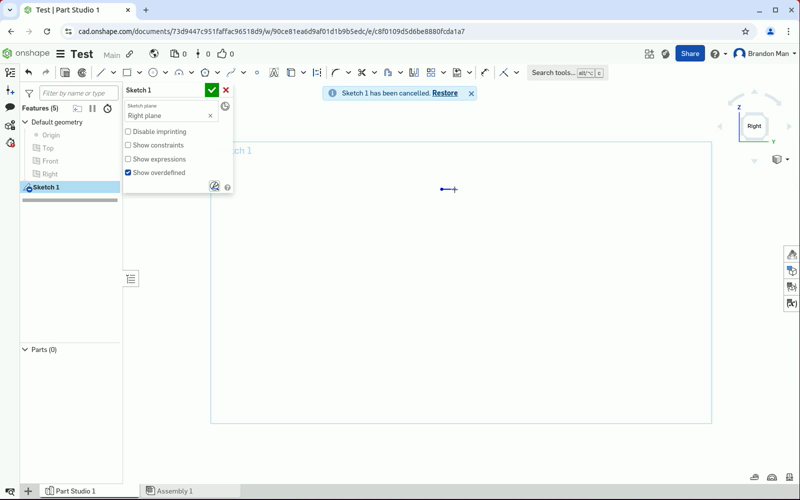
mouse_move(454, 189)
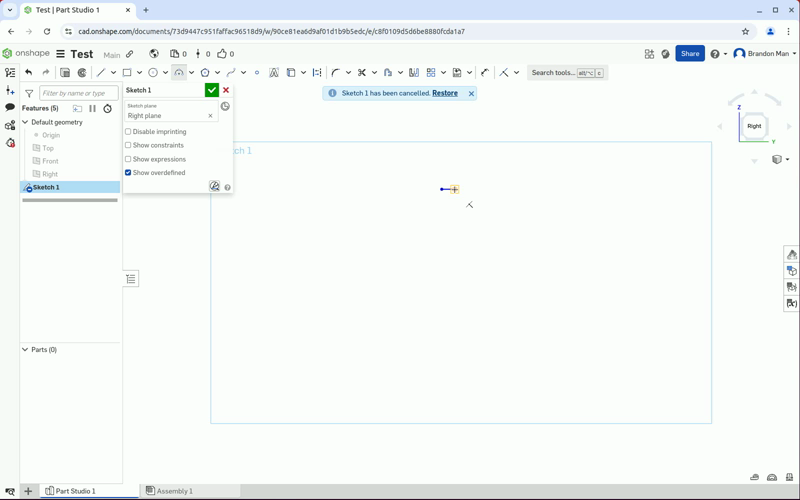
click(454, 189)
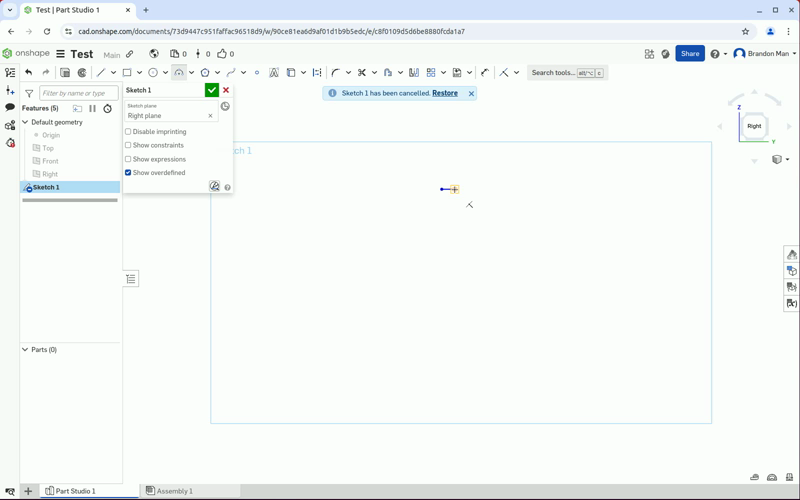
key_down(shift)
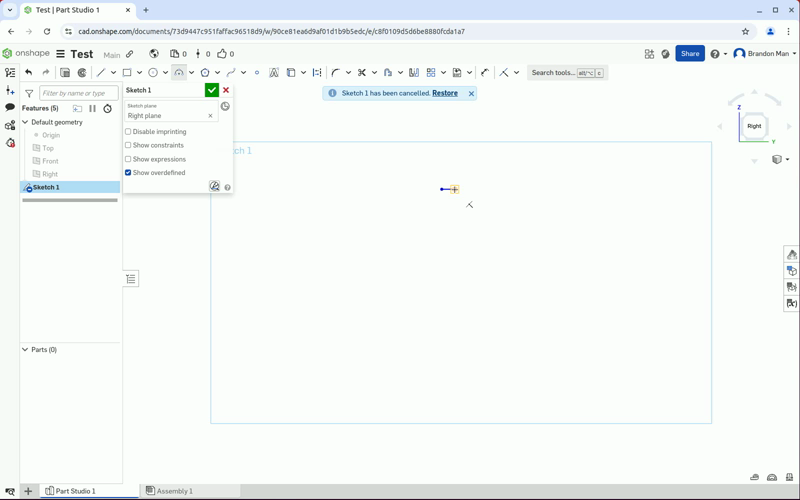
mouse_move(467, 189)
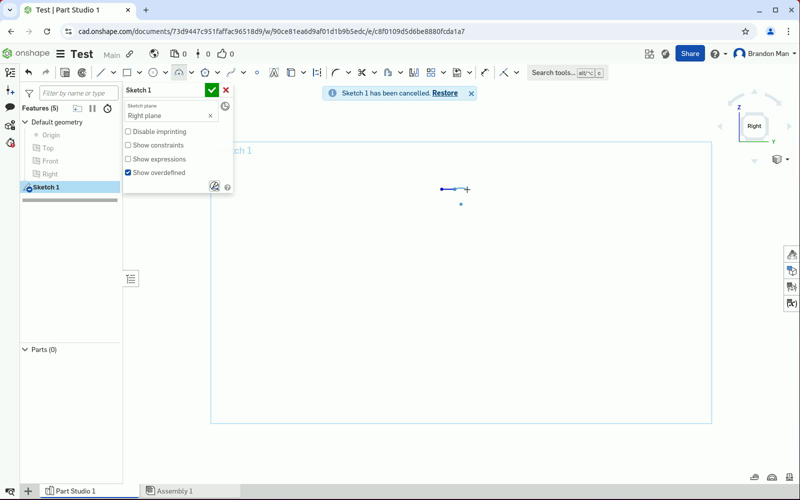
click(467, 189)
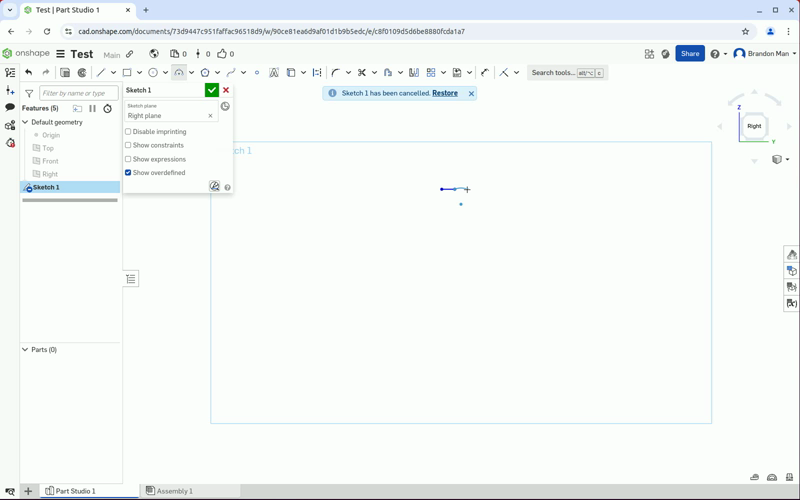
mouse_move(461, 183)
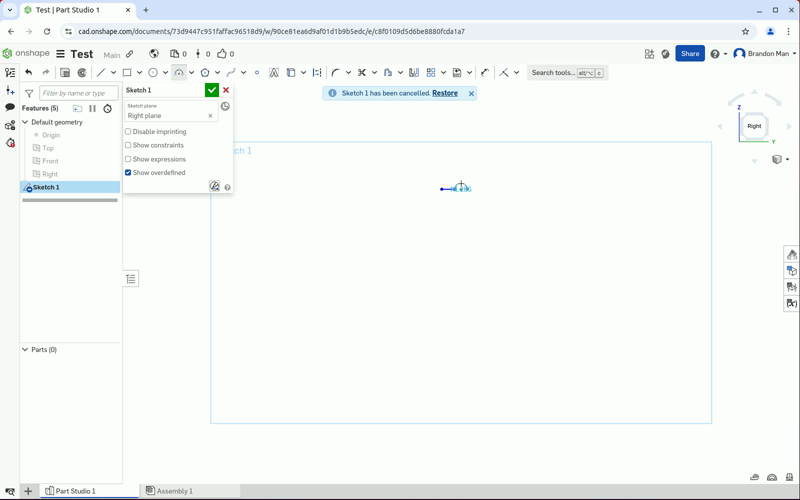
click(461, 183)
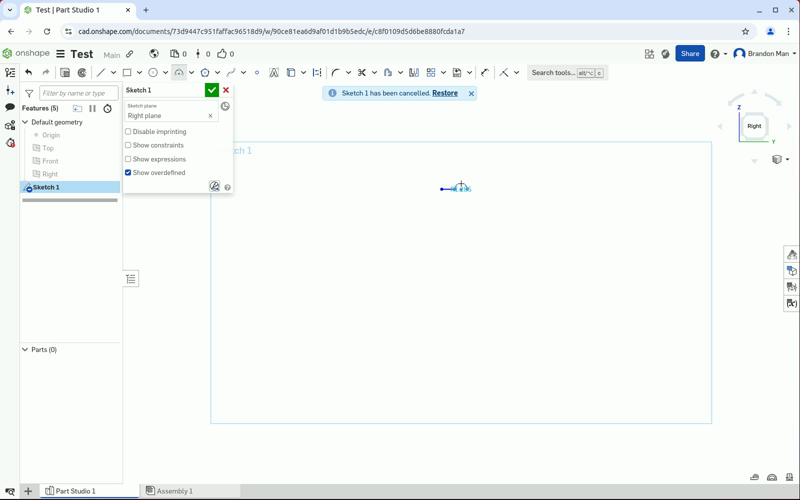
key_up(shift)
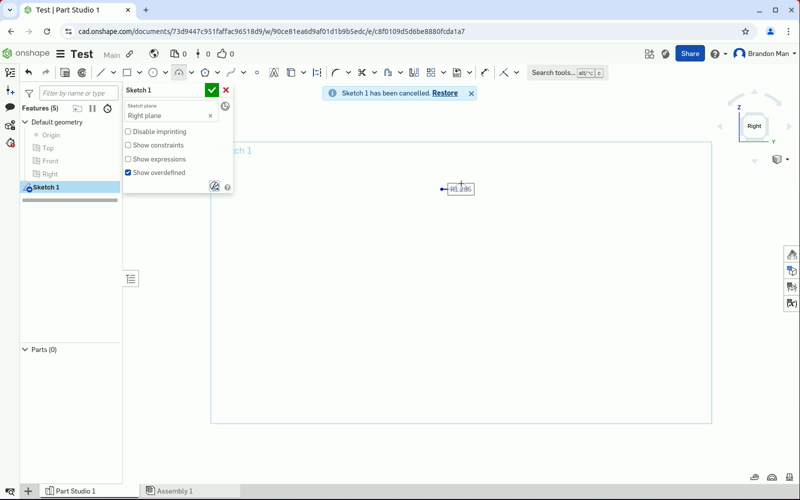
key(esc)
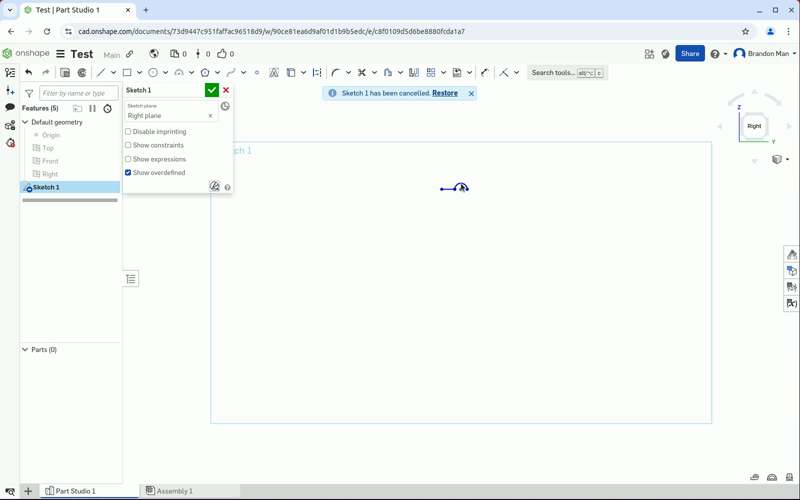
key(l)
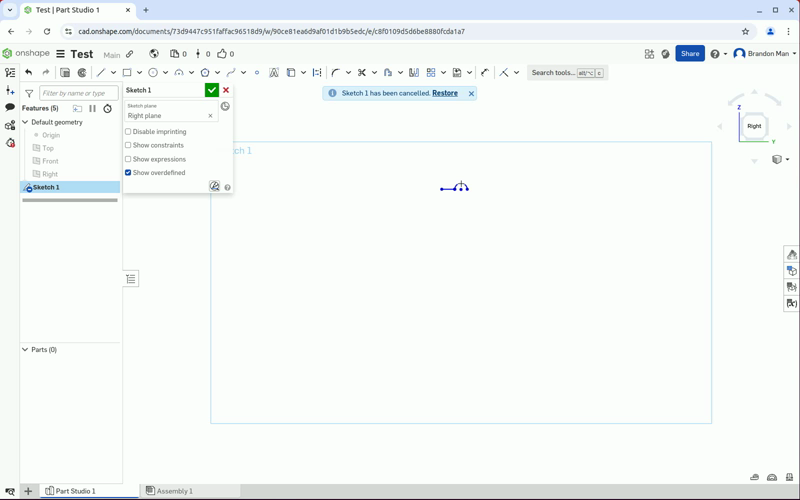
mouse_move(467, 189)
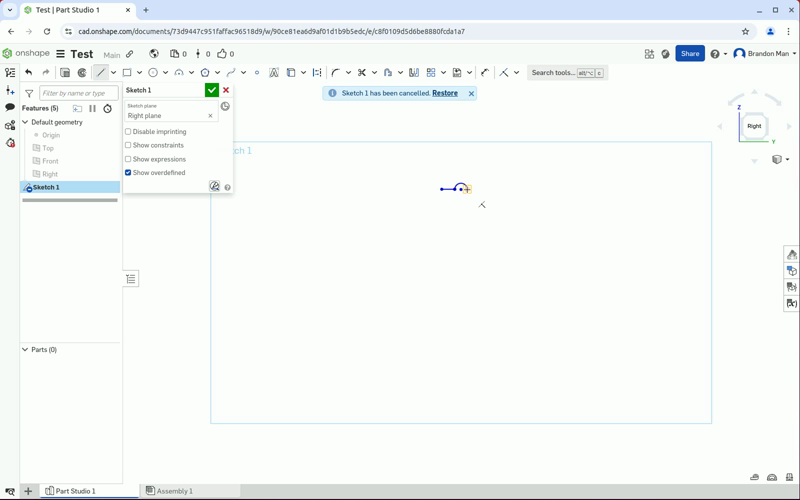
click(467, 189)
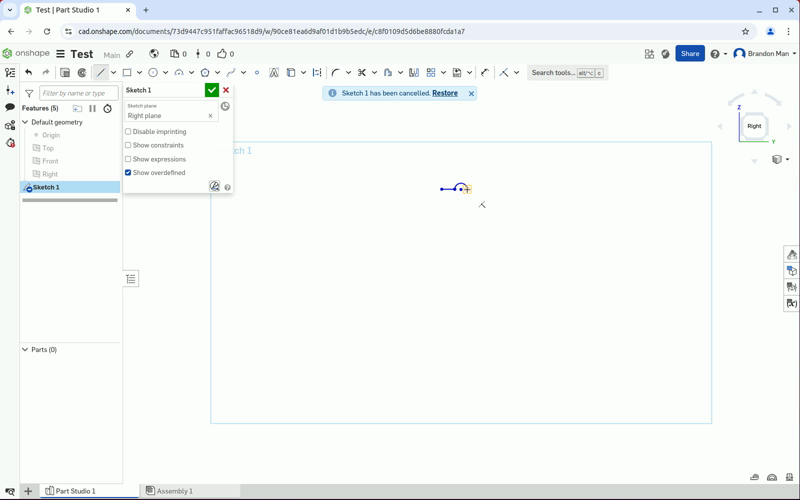
key_down(shift)
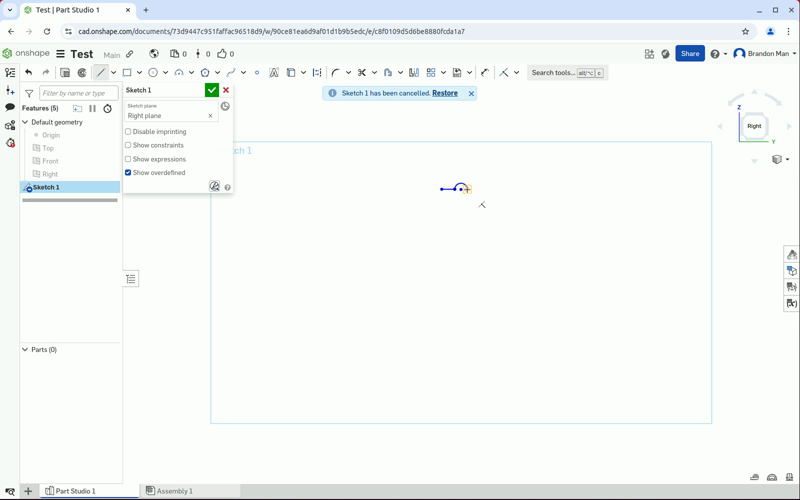
mouse_move(497, 189)
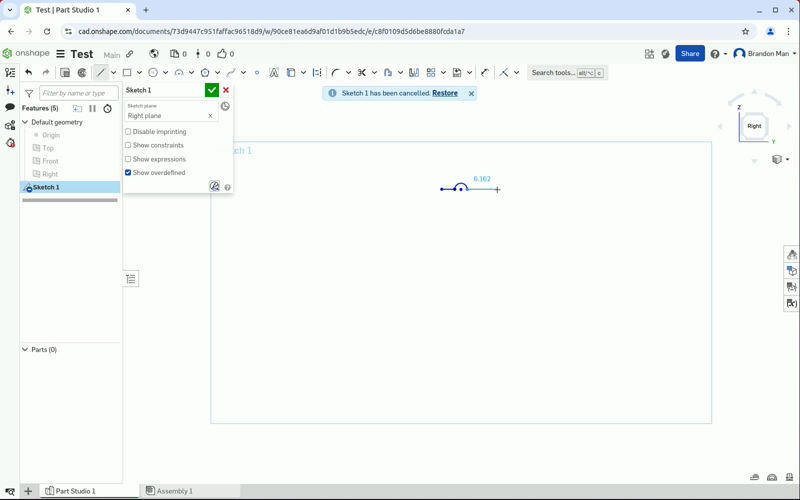
mouse_move(480, 189)
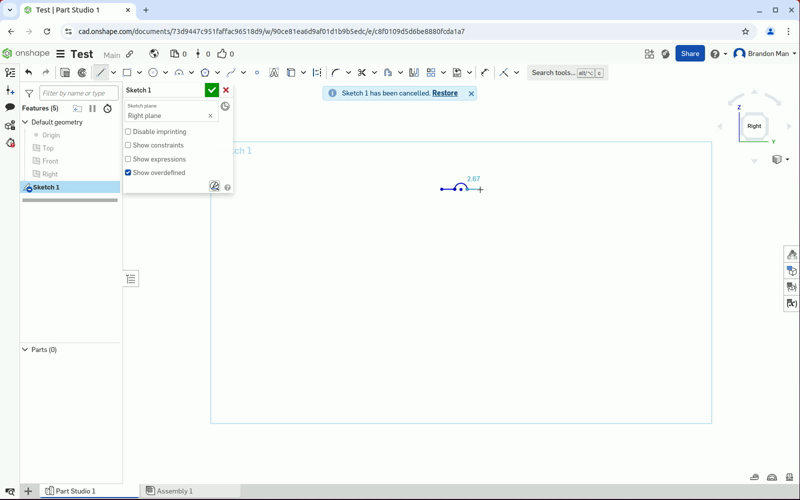
click(480, 189)
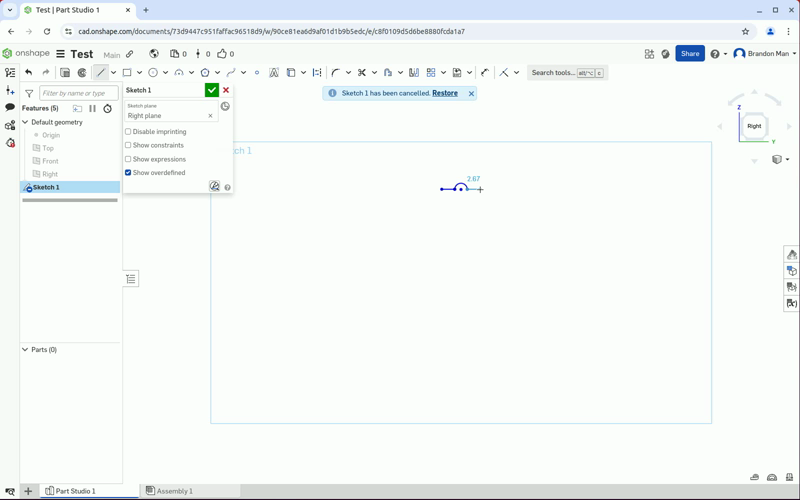
key_up(shift)
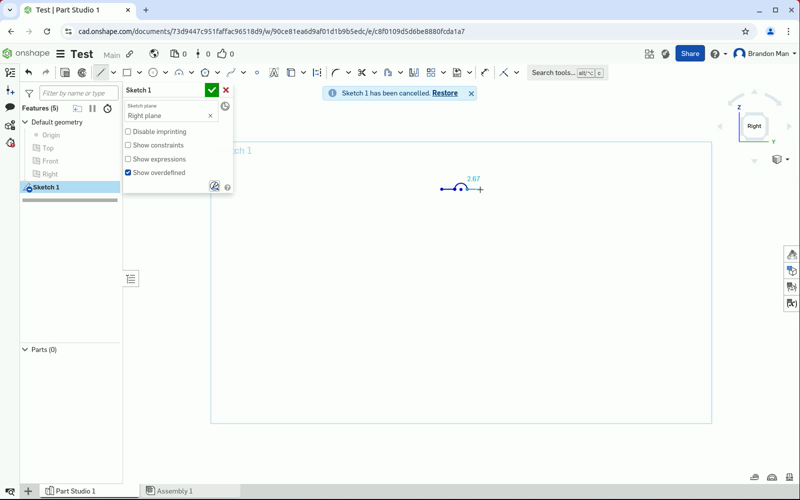
key(esc)
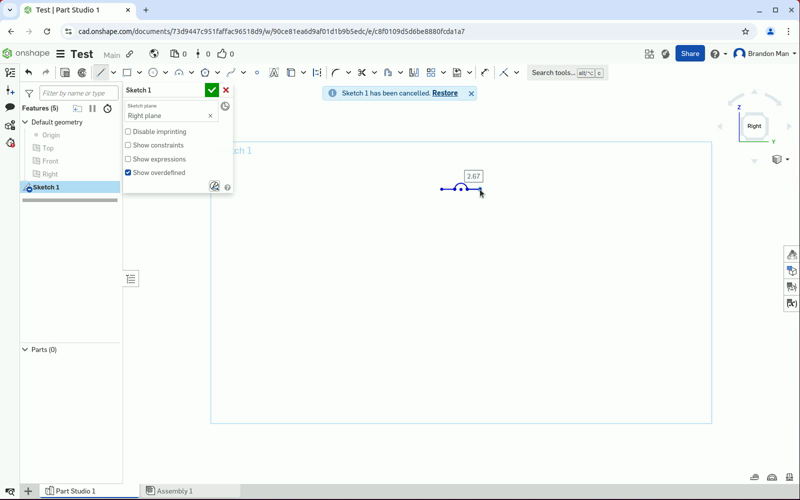
key(a)
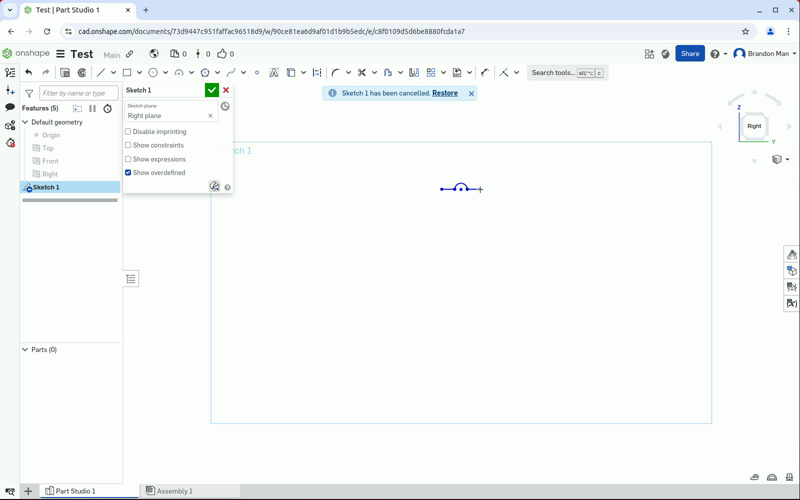
mouse_move(480, 189)
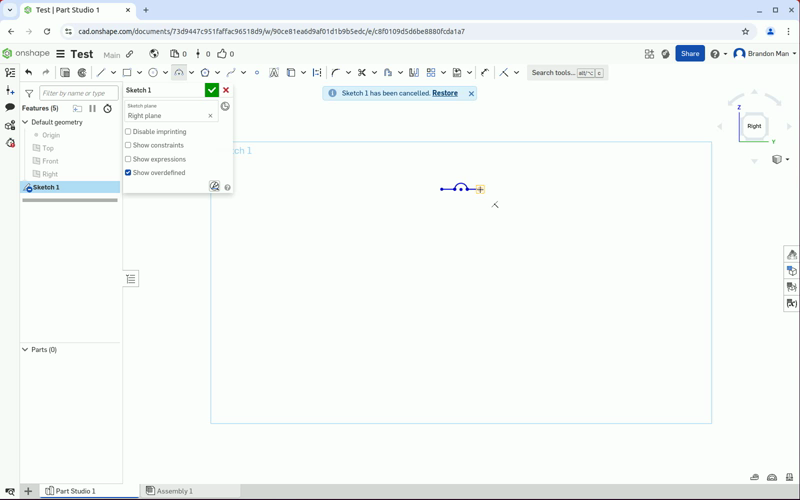
click(480, 189)
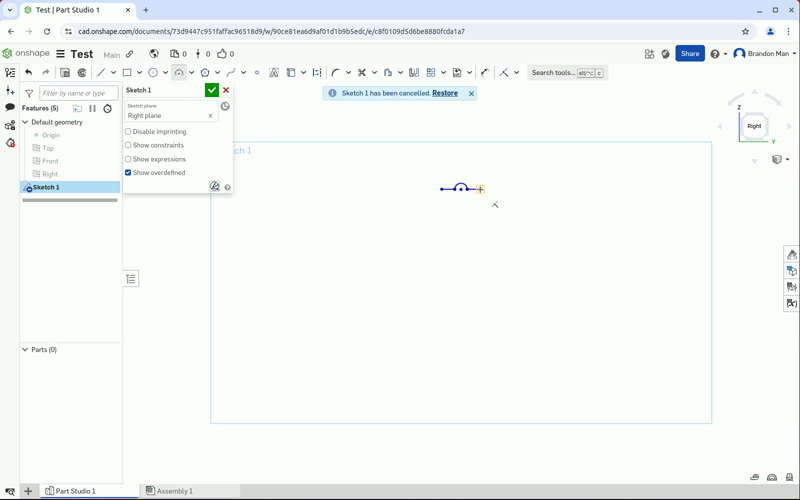
mouse_move(441, 189)
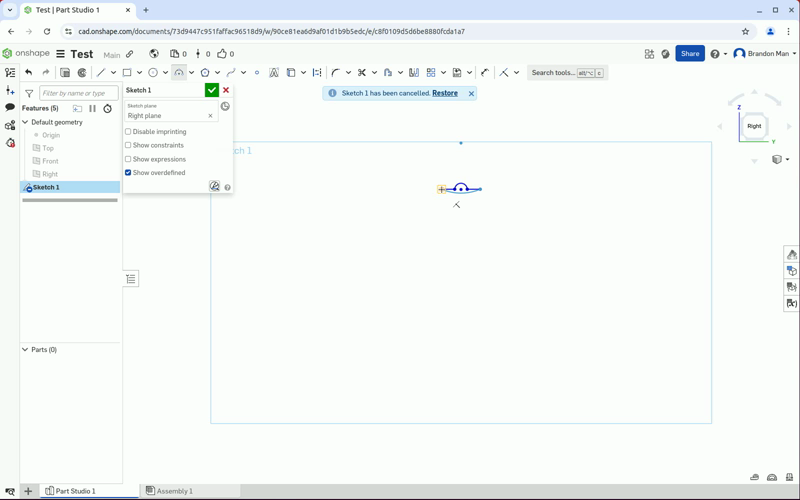
click(441, 189)
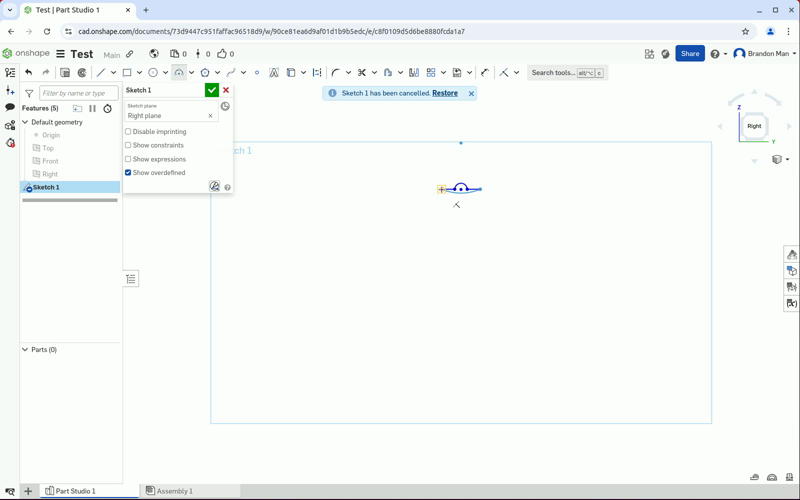
key_down(shift)
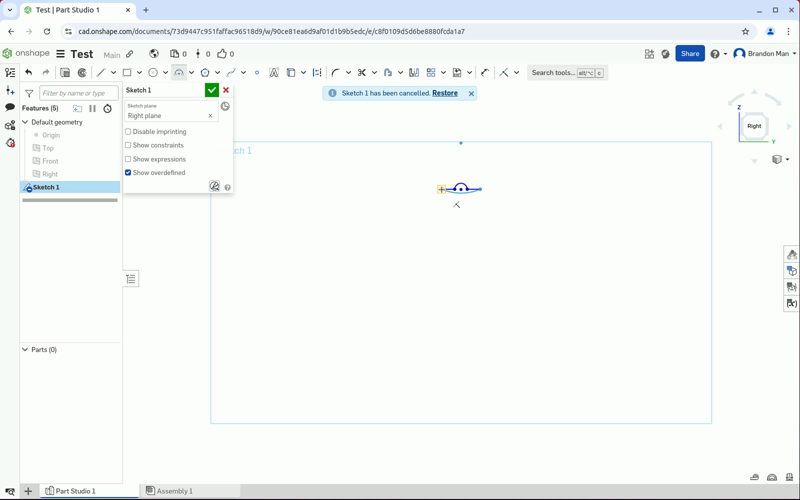
mouse_move(461, 170)
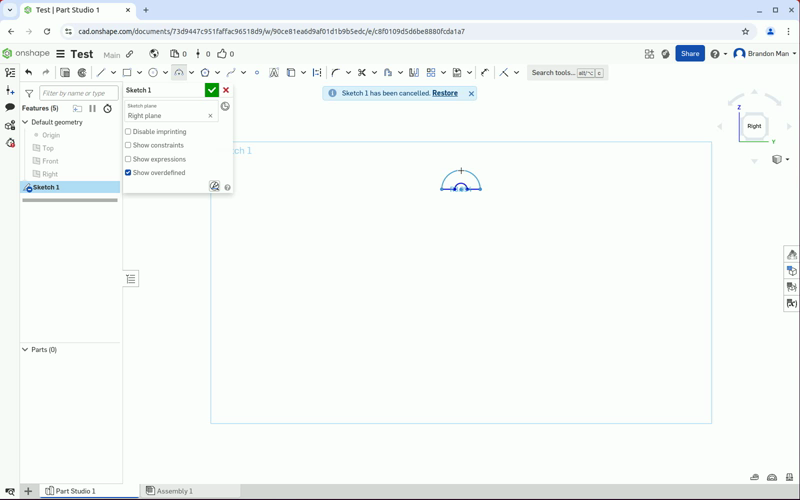
click(461, 170)
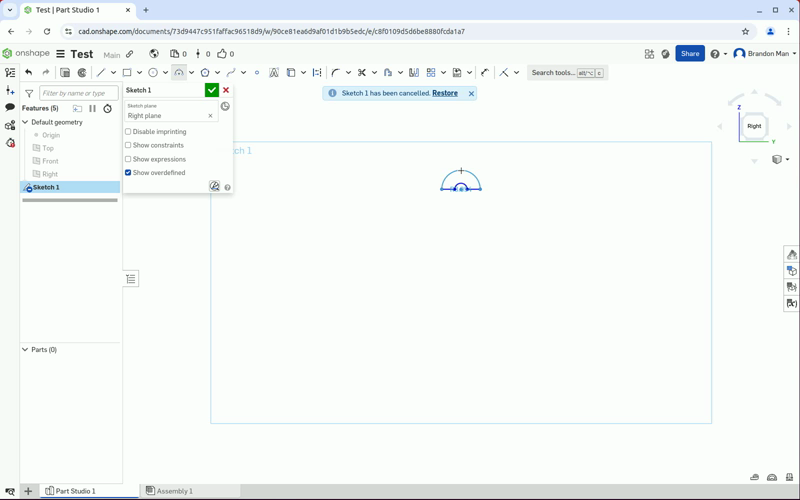
key_up(shift)
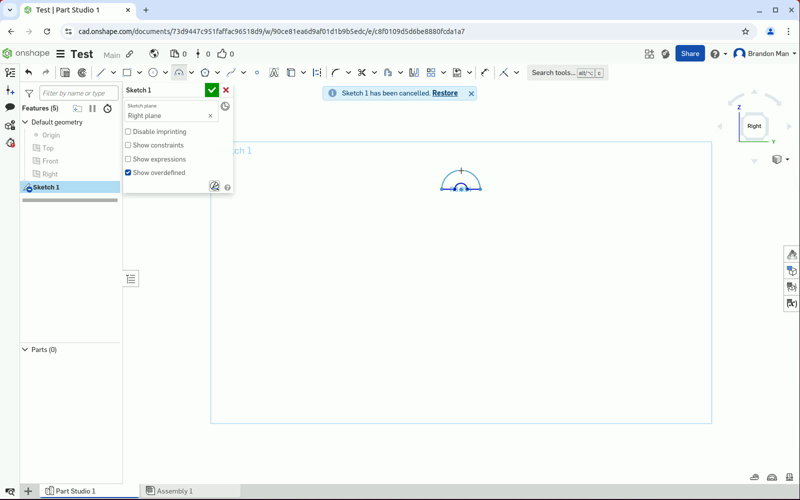
key(esc)
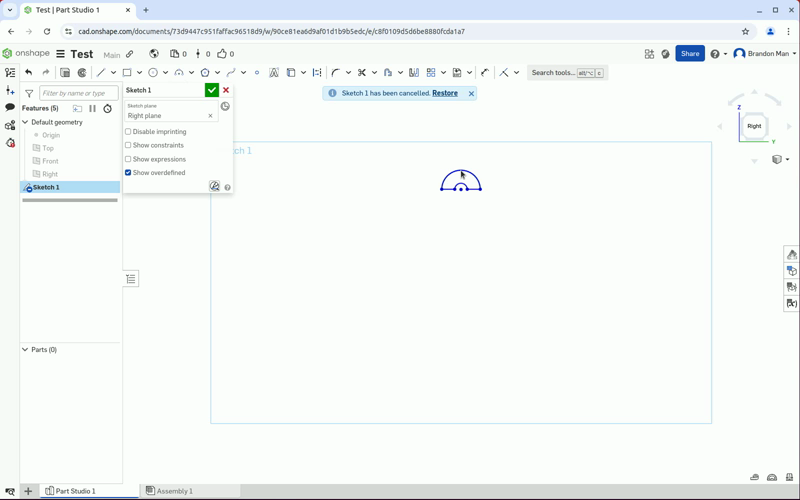
mouse_move(464, 182)
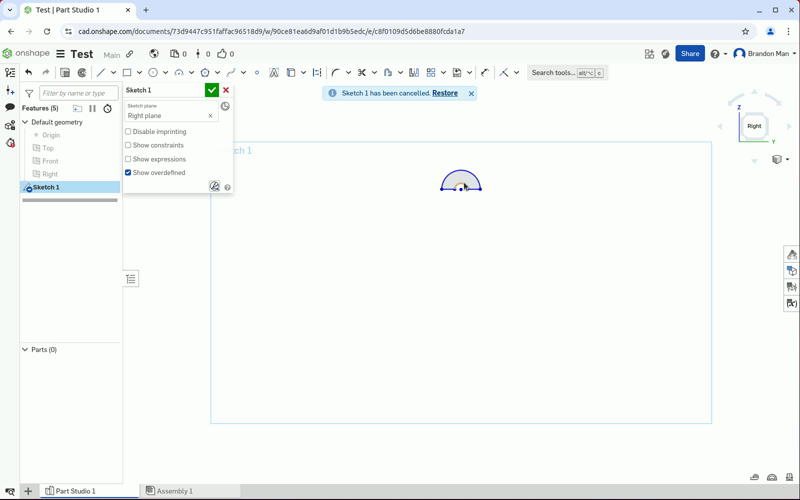
scroll(6)
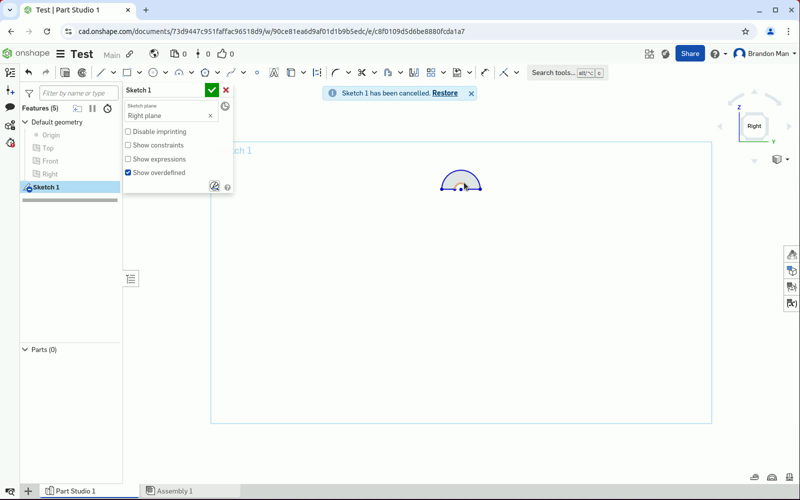
scroll(6)
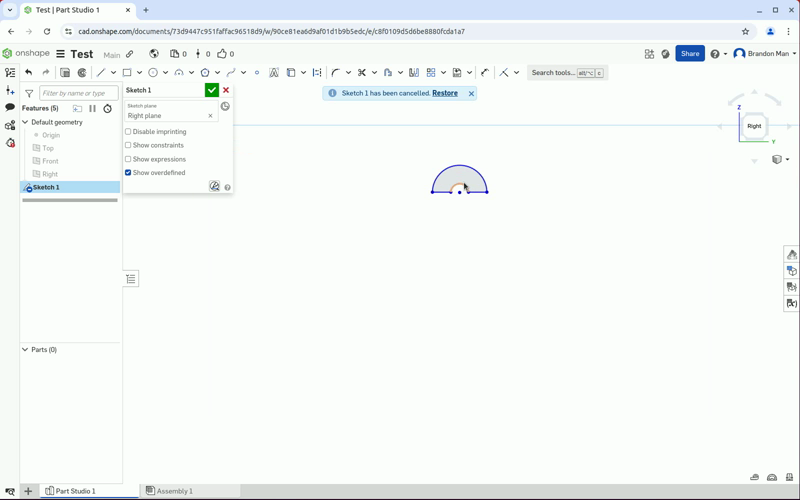
scroll(6)
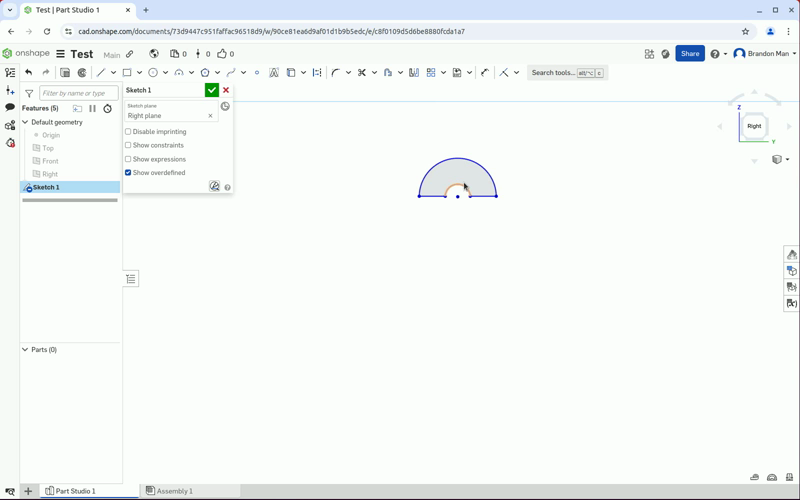
scroll(6)
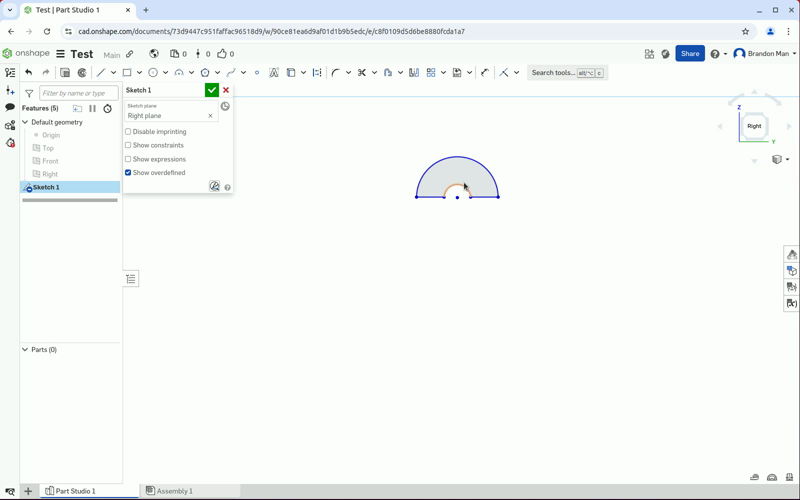
scroll(6)
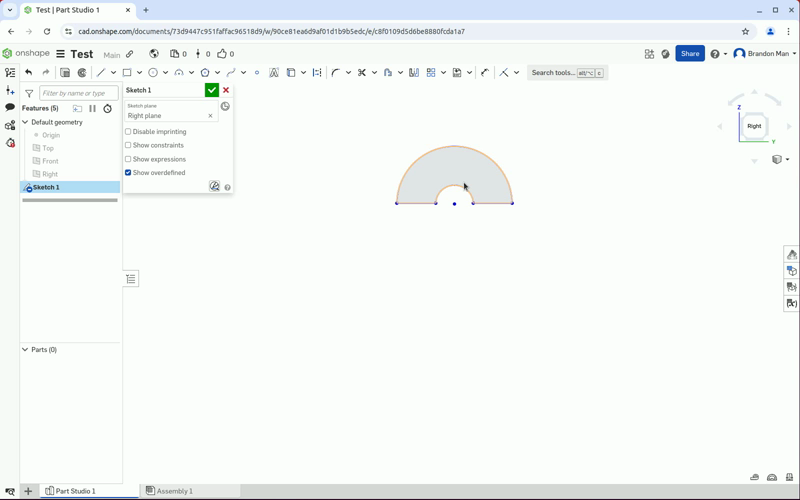
scroll(6)
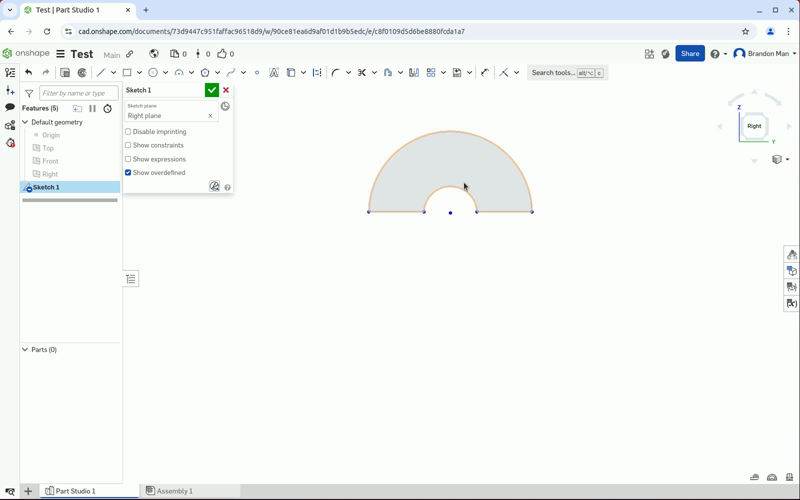
scroll(6)
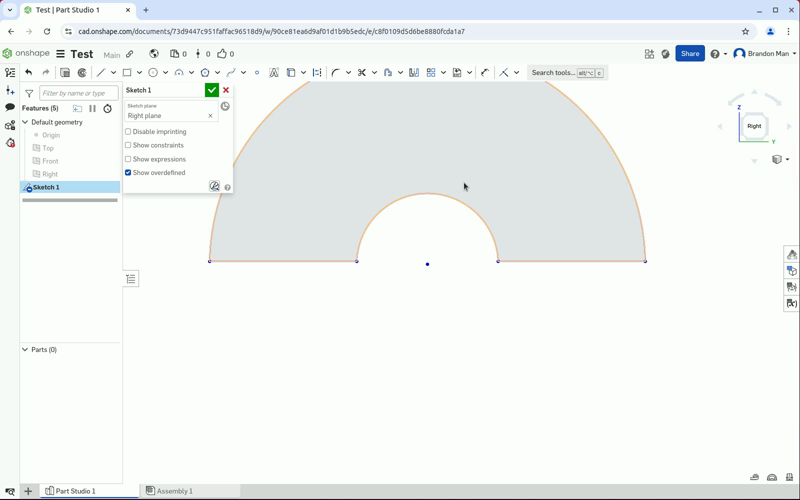
click(464, 182)
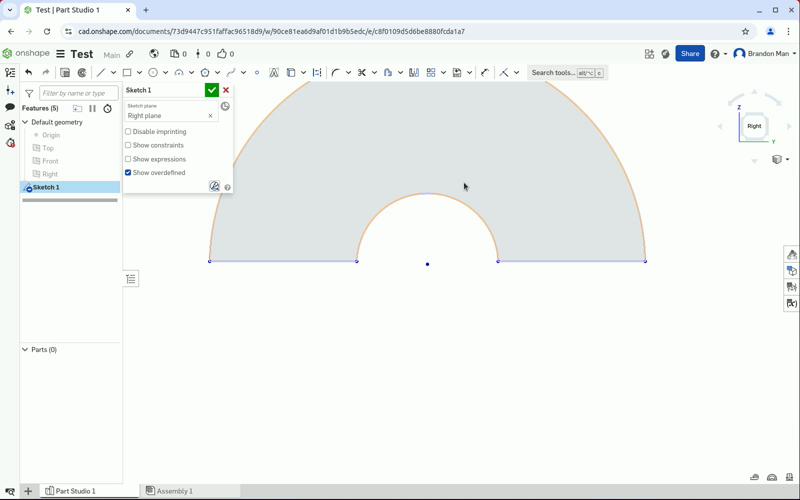
scroll(-6)
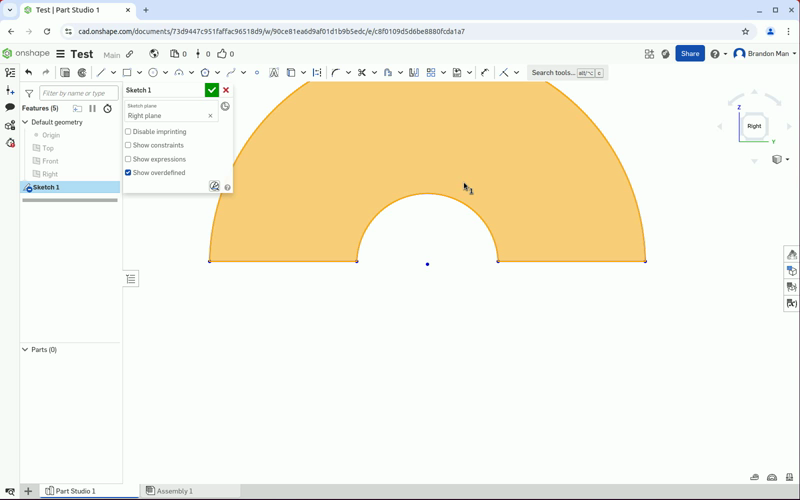
scroll(-6)
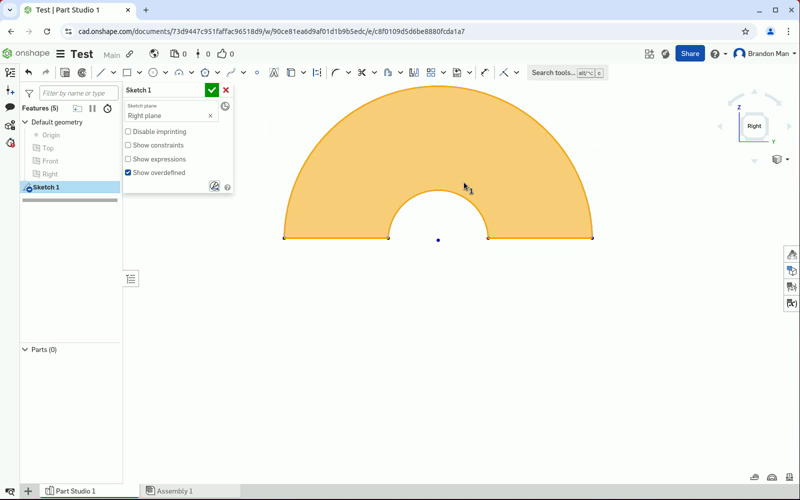
scroll(-6)
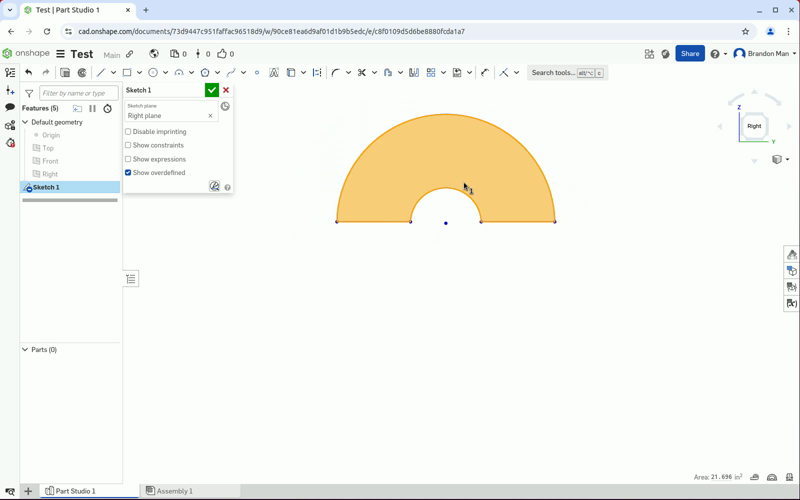
scroll(-6)
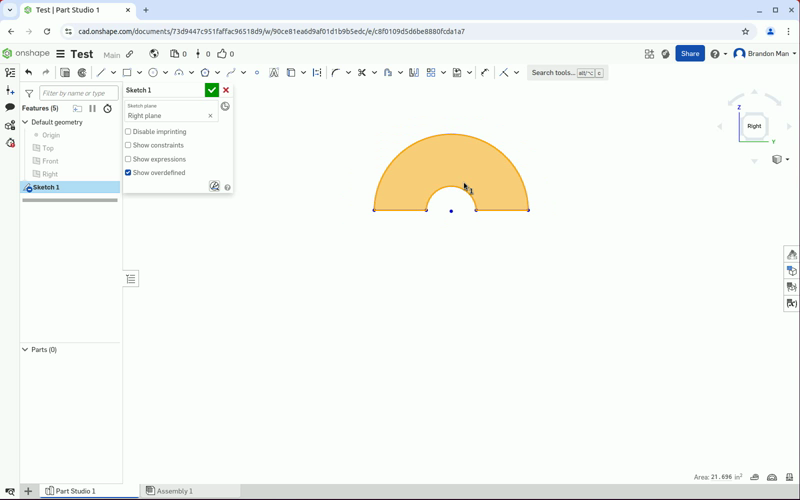
scroll(-6)
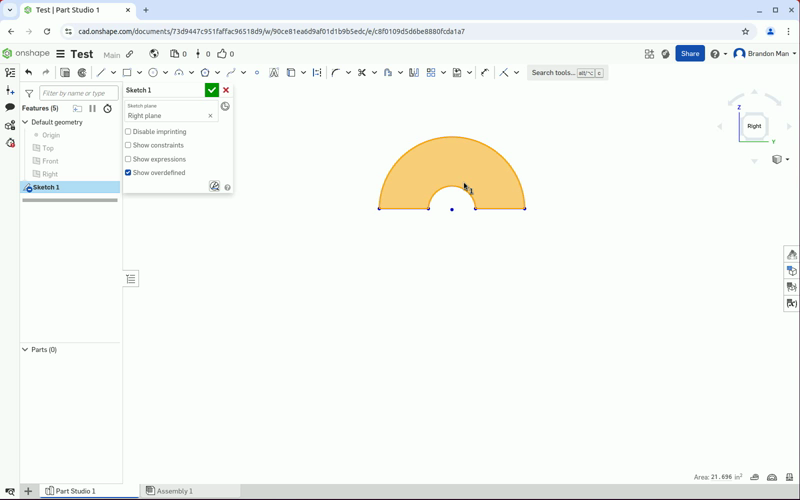
scroll(-6)
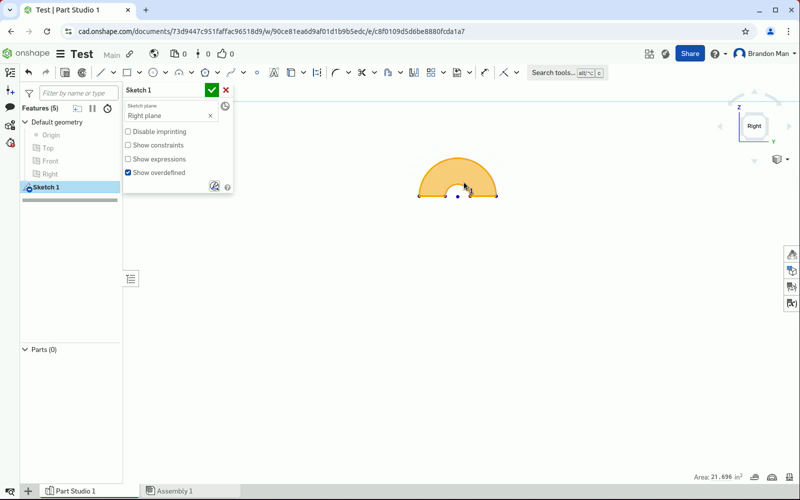
scroll(-6)
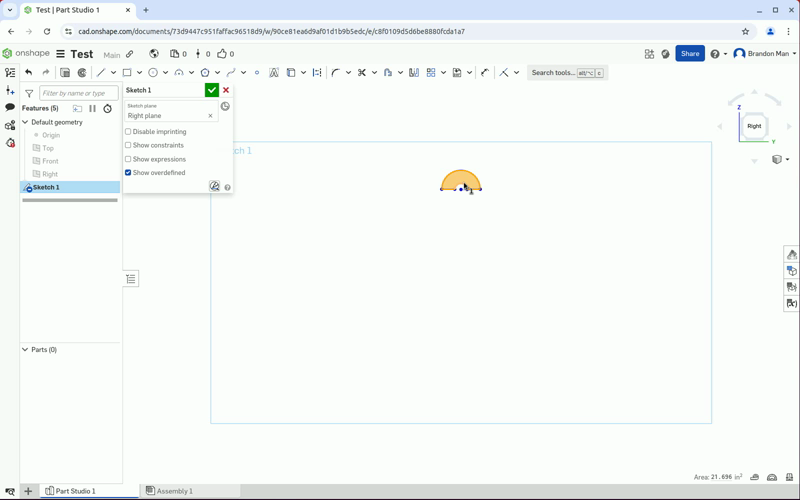
mouse_move(73, 352)
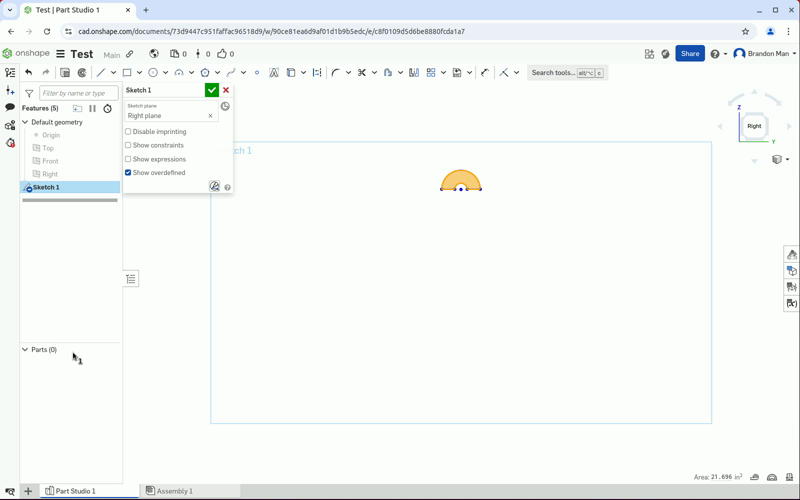
key(shift+y)
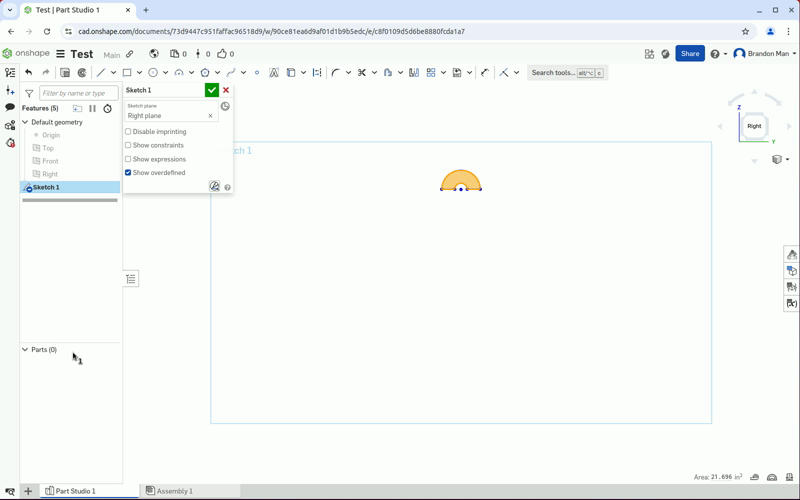
key(shift+e)
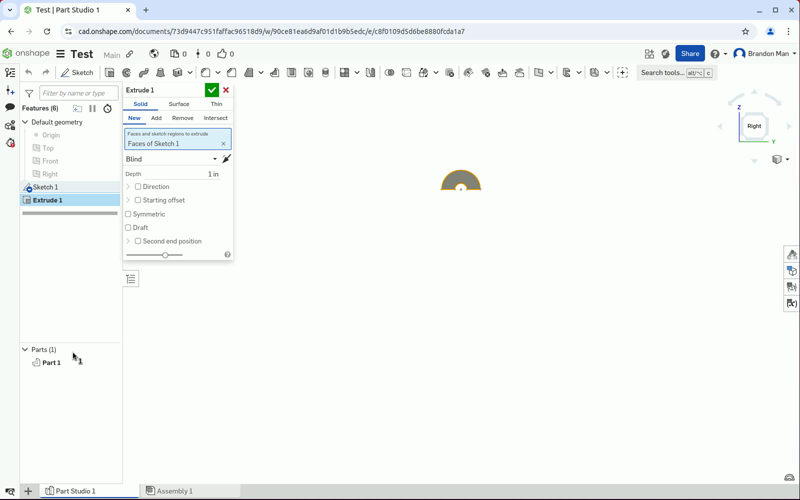
mouse_move(143, 106)
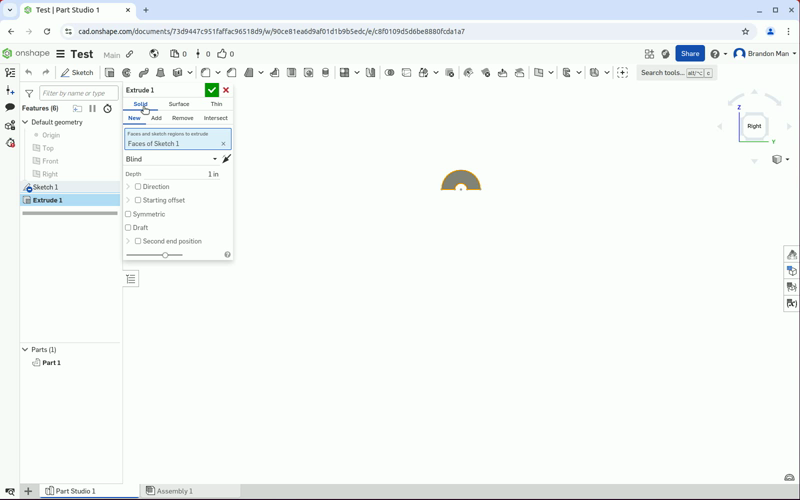
click(143, 106)
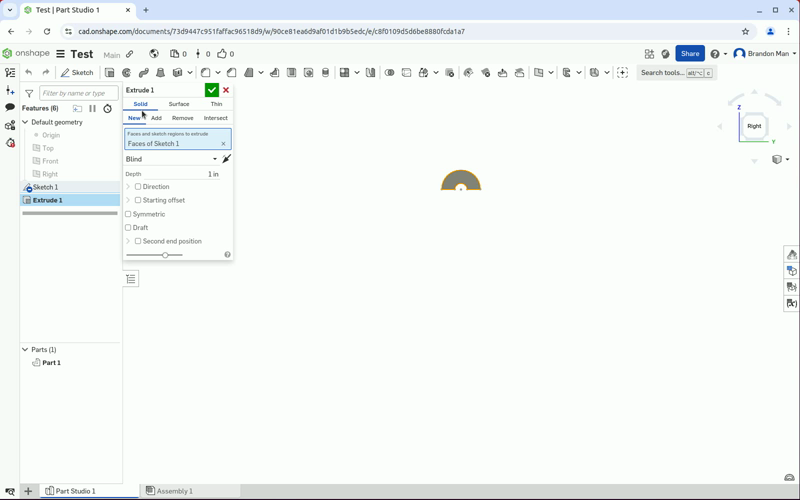
mouse_move(137, 120)
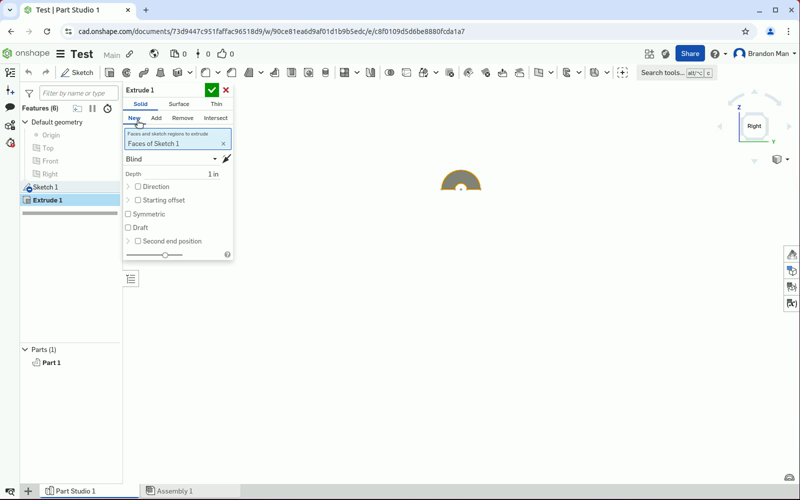
click(137, 120)
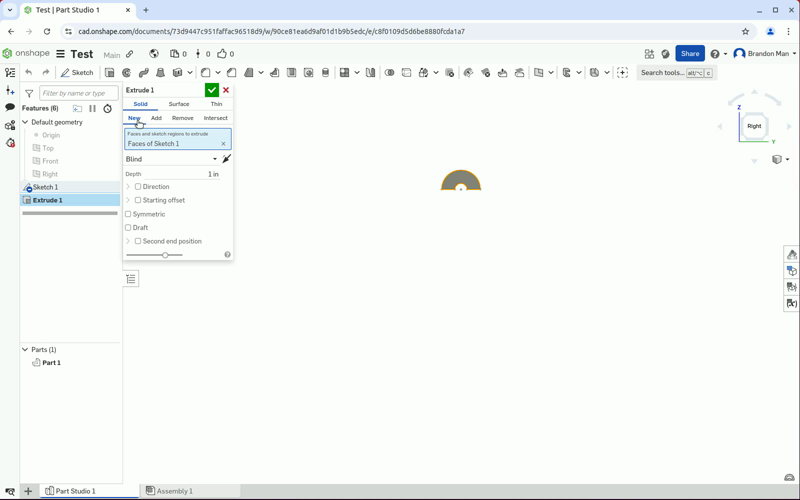
key(tab, 4)
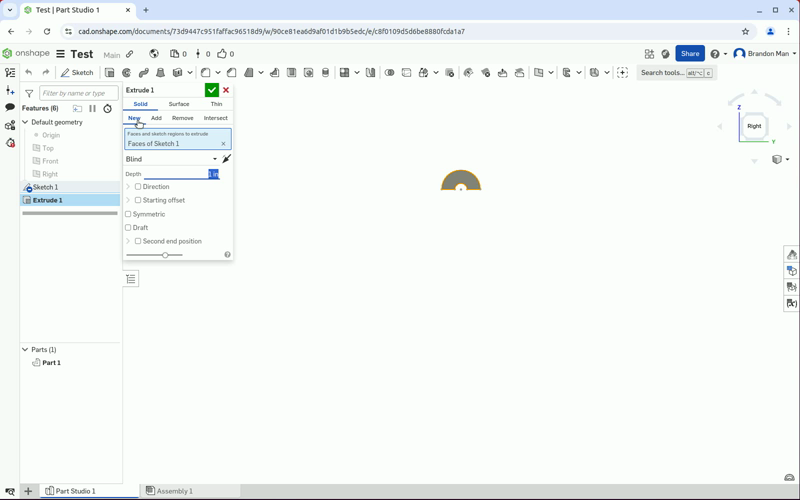
text(2.648)
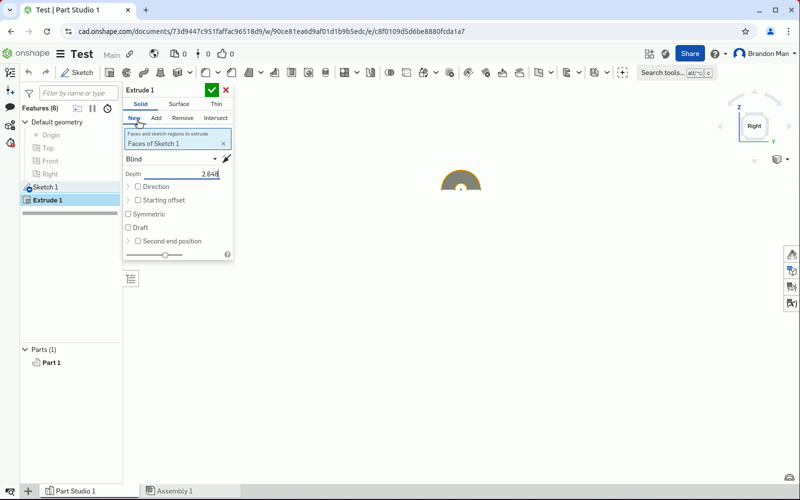
key(enter)
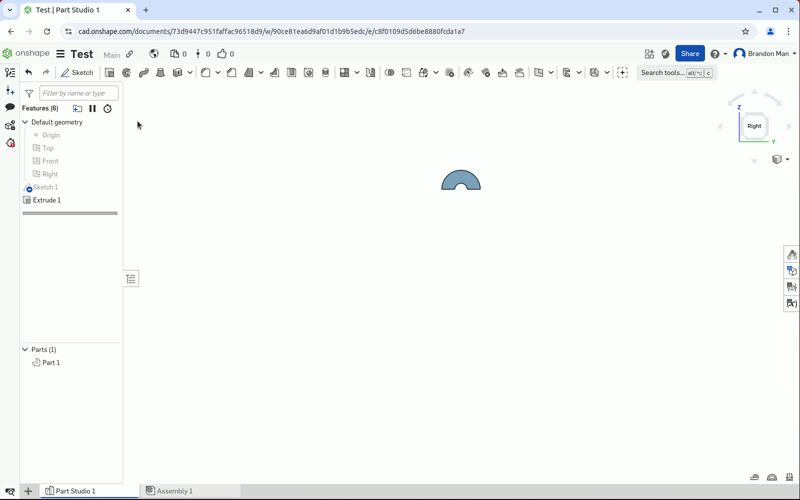
key(shift+h)
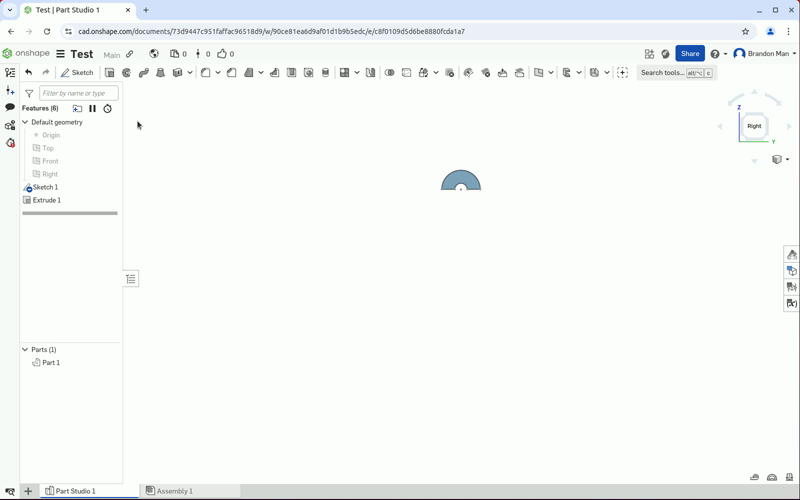
key(shift+h)
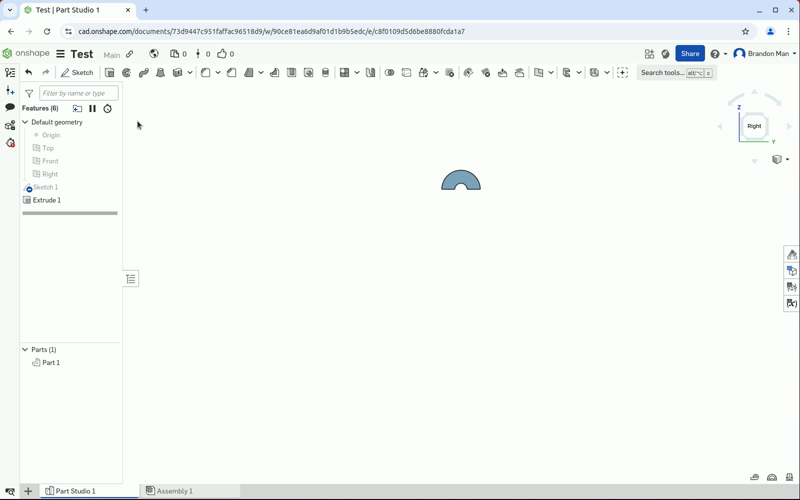
mouse_move(73, 189)
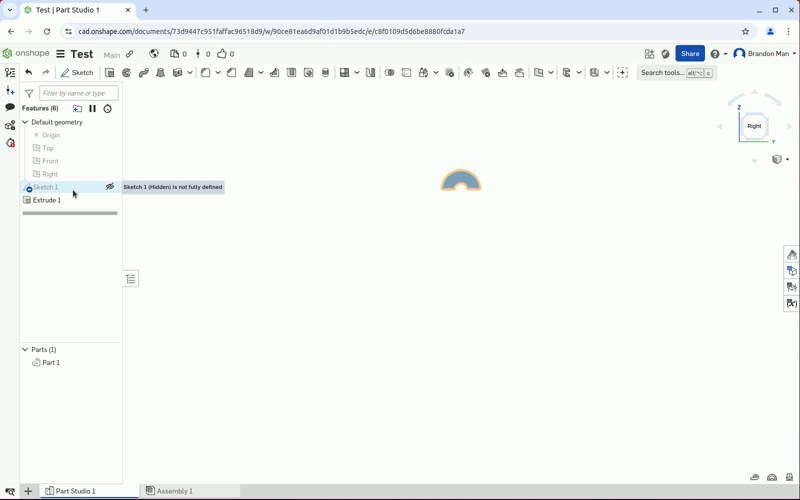
click(73, 189)
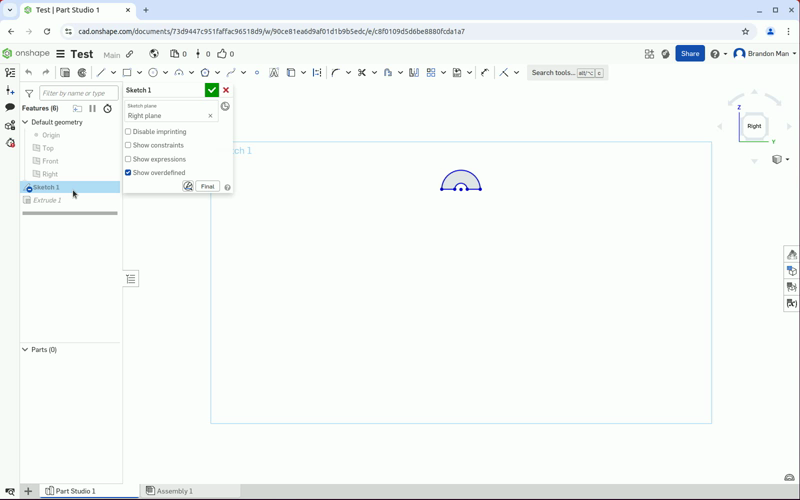
mouse_move(229, 92)
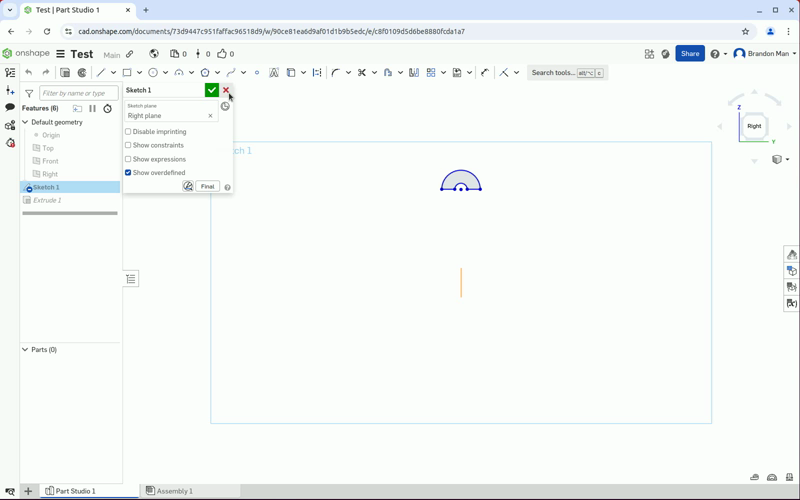
click(229, 92)
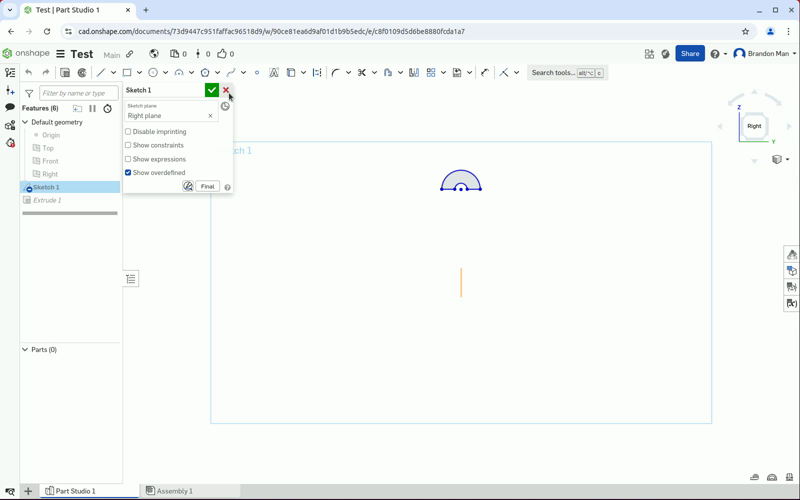
key(shift+s)
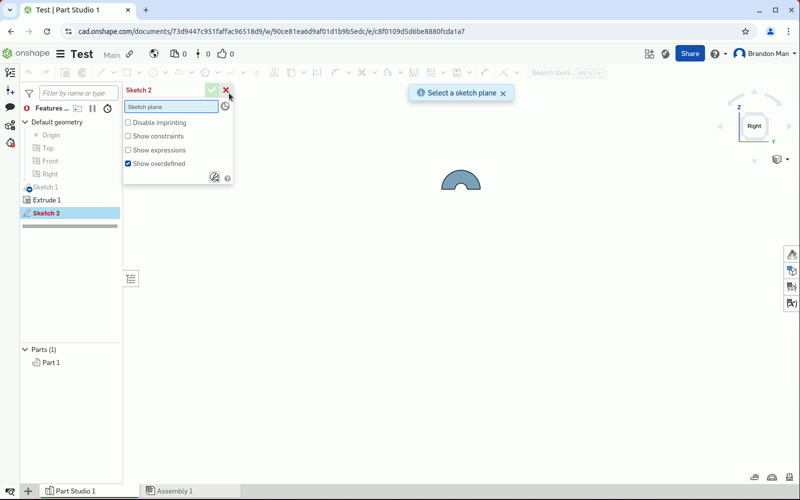
mouse_move(73, 176)
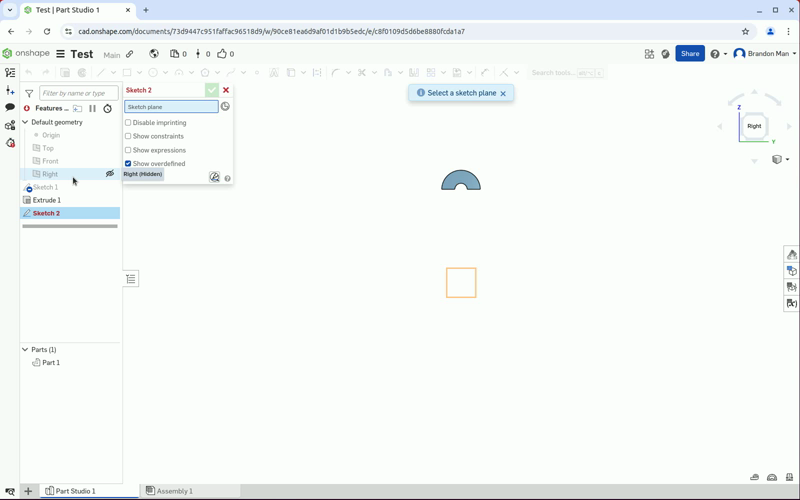
click(73, 176)
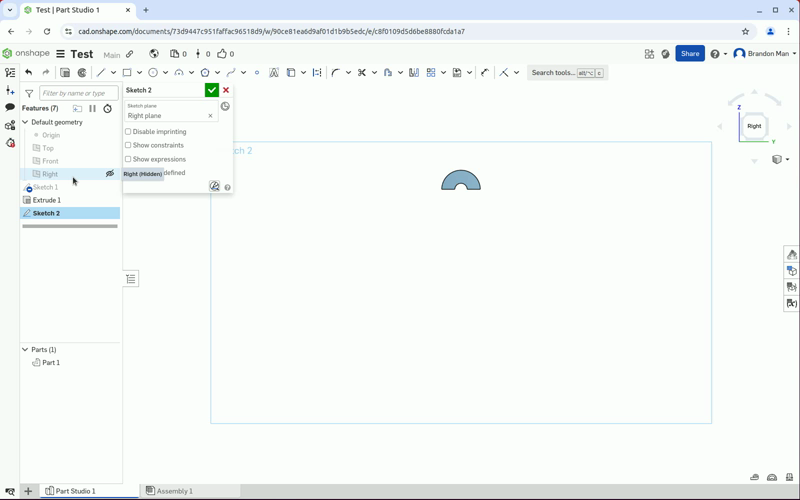
mouse_move(73, 352)
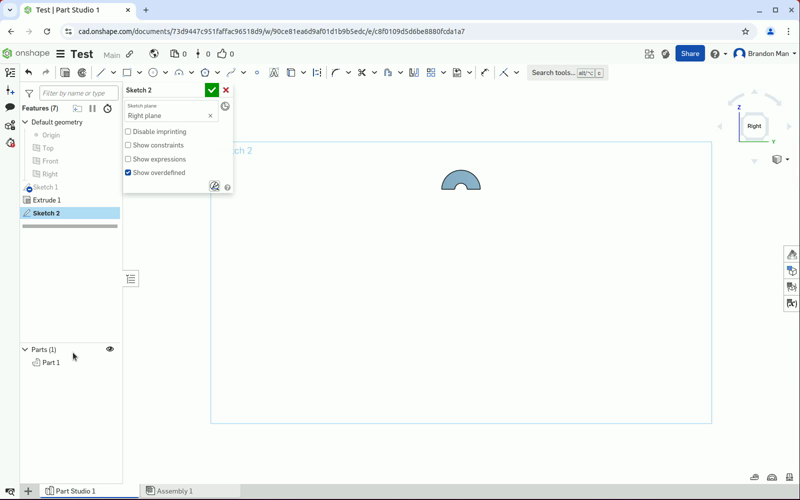
key(y)
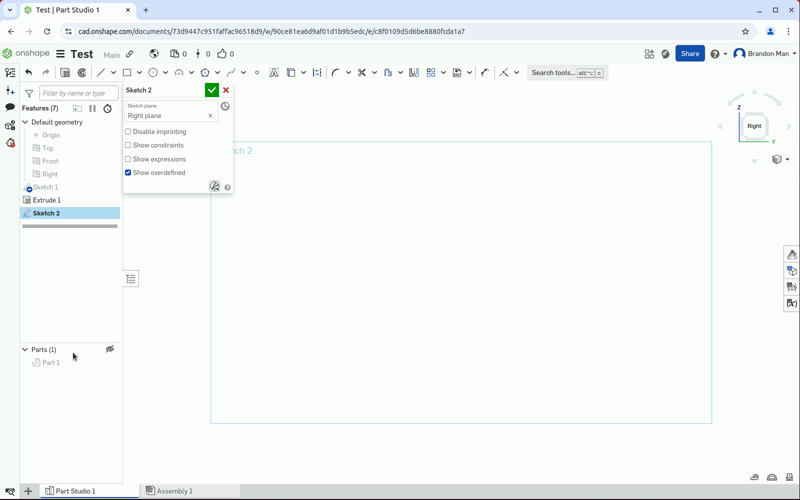
key(a)
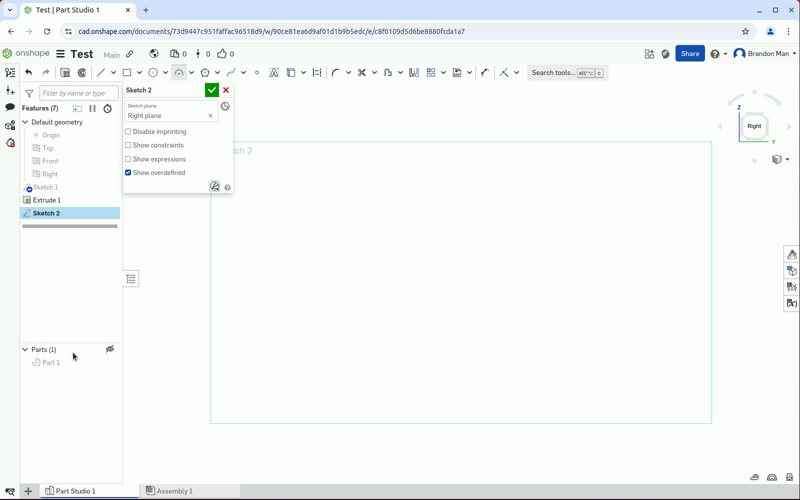
key_down(shift)
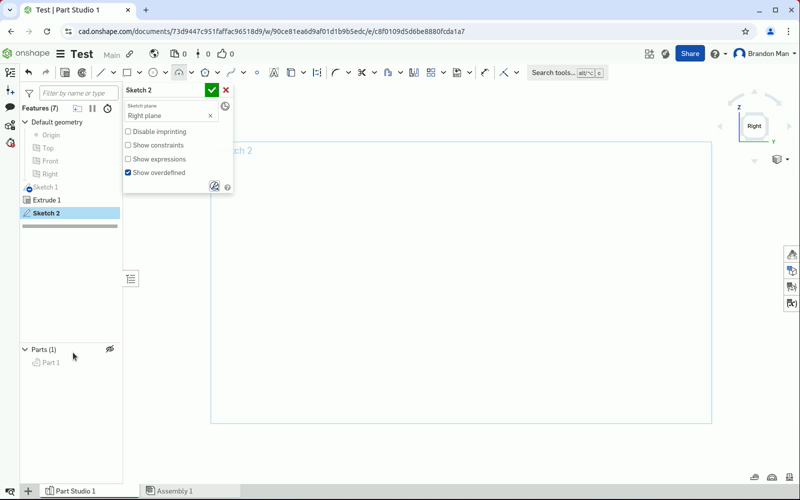
mouse_move(441, 282)
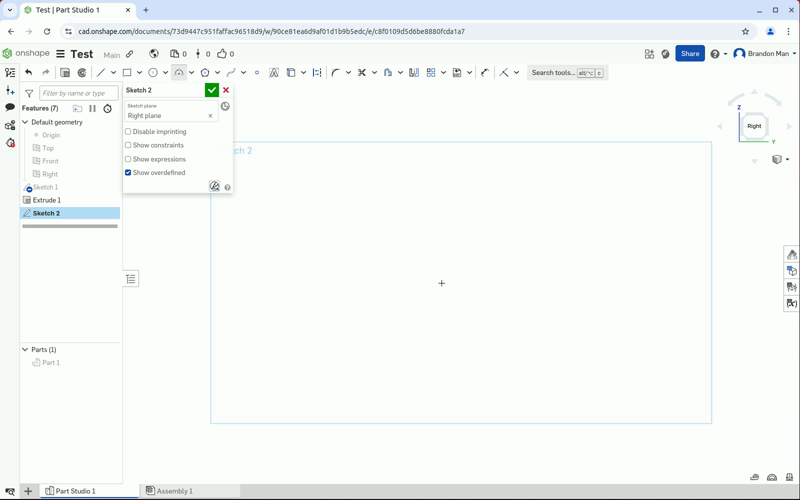
click(441, 282)
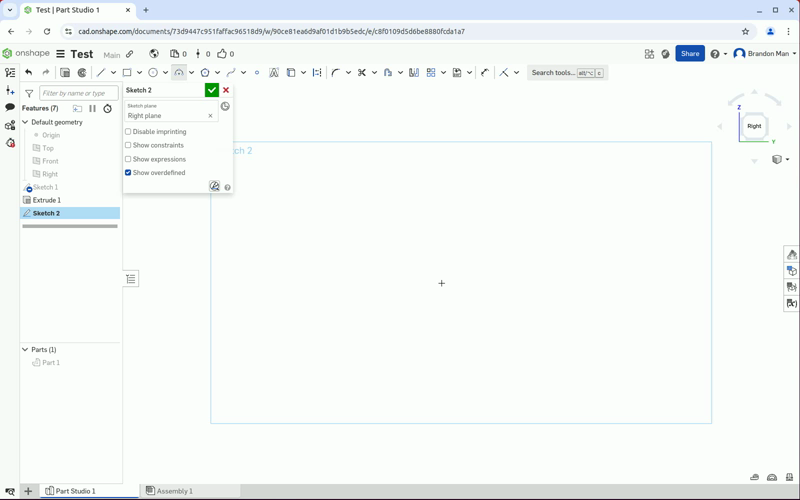
key_up(shift)
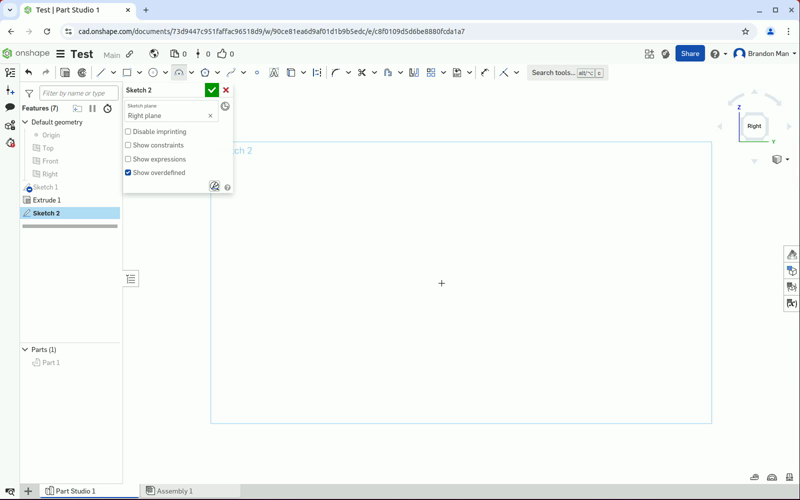
key_down(shift)
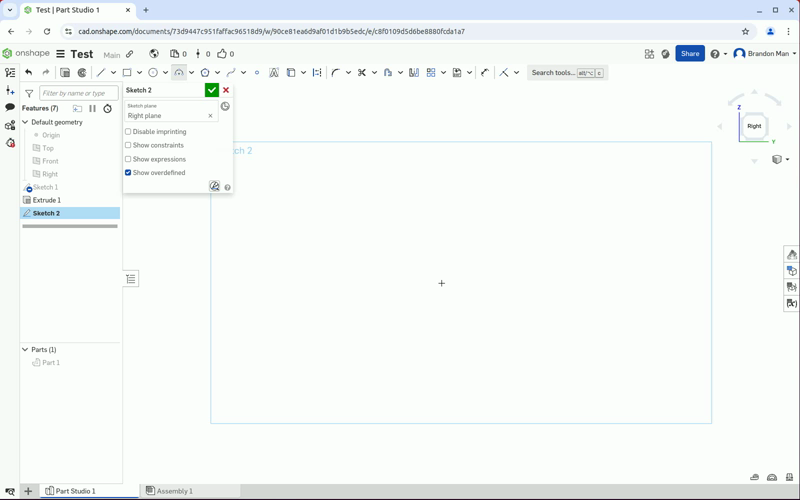
mouse_move(479, 282)
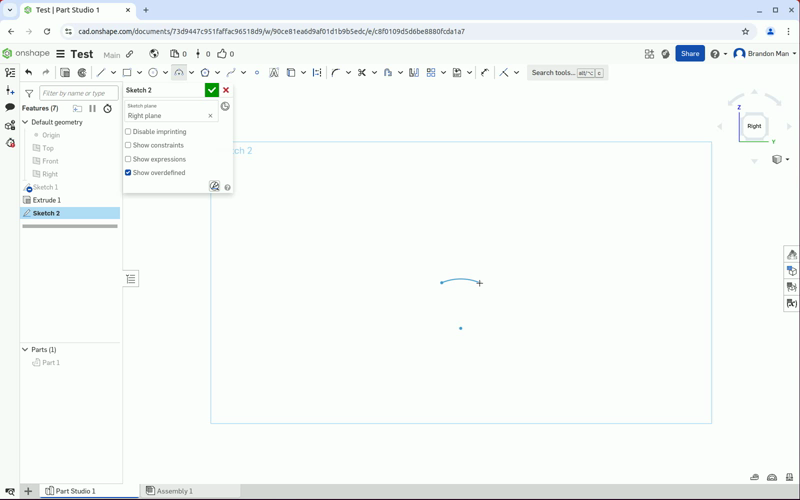
click(479, 282)
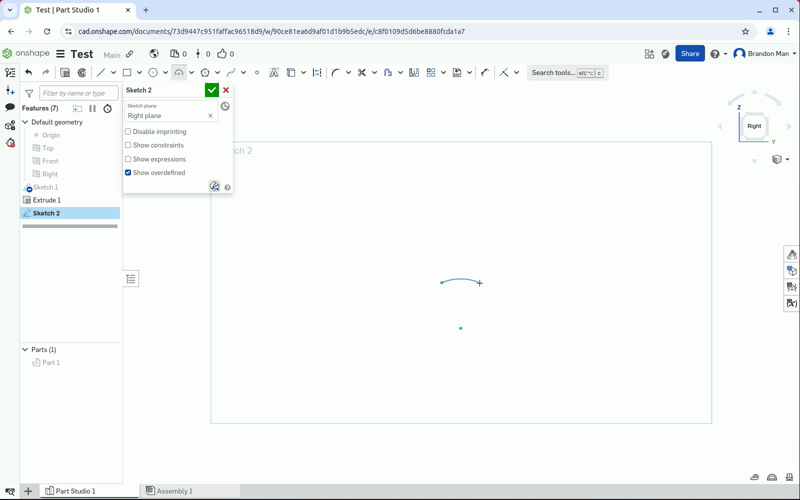
mouse_move(460, 301)
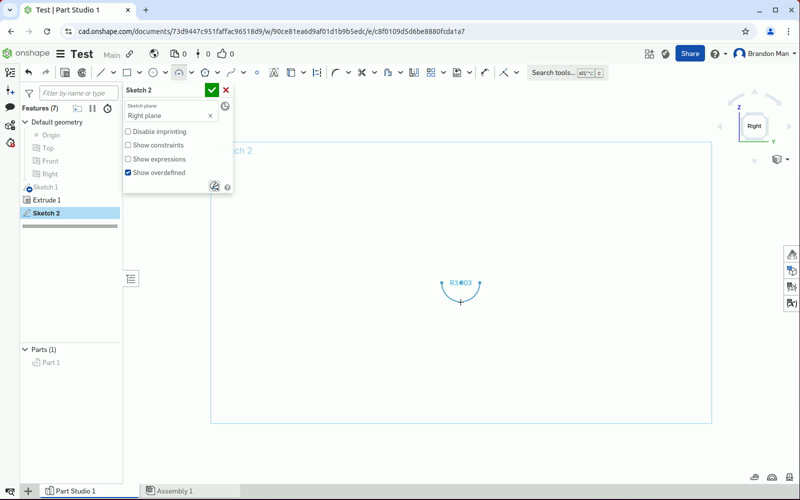
click(460, 301)
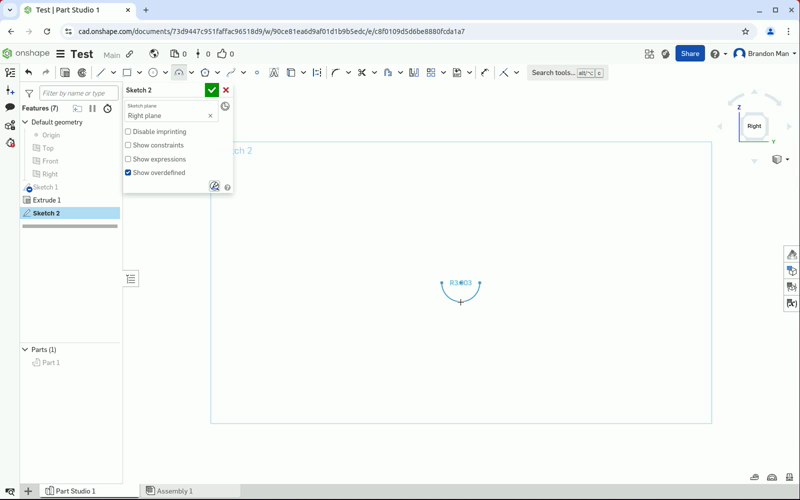
key_up(shift)
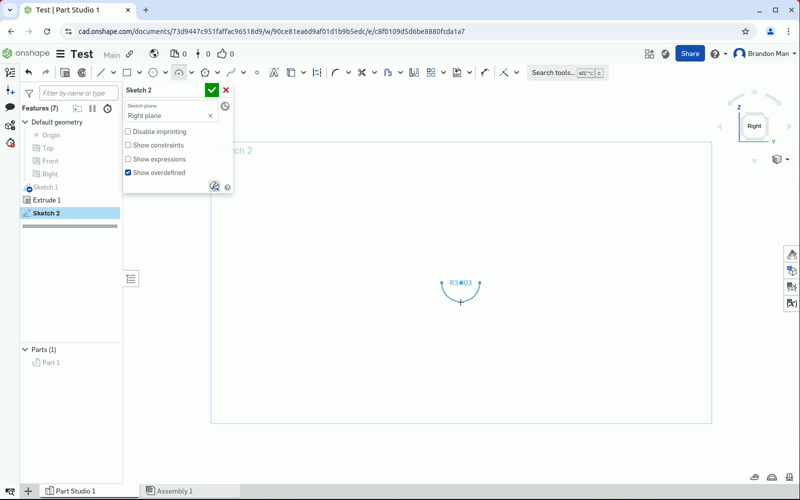
key(esc)
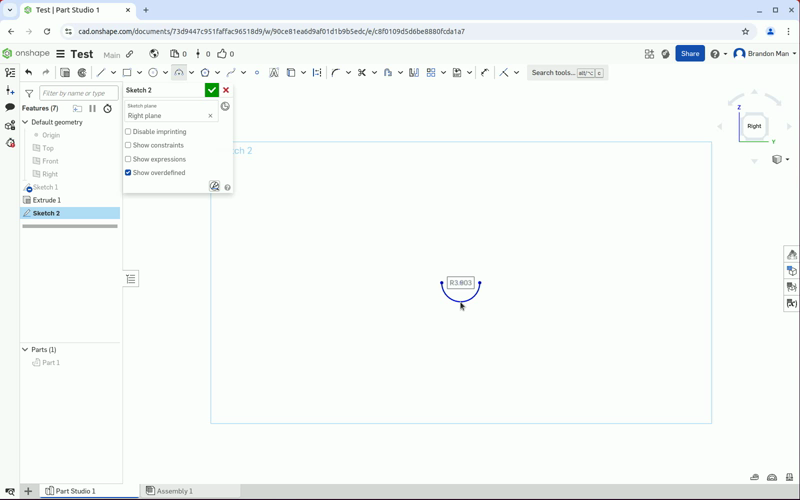
key(l)
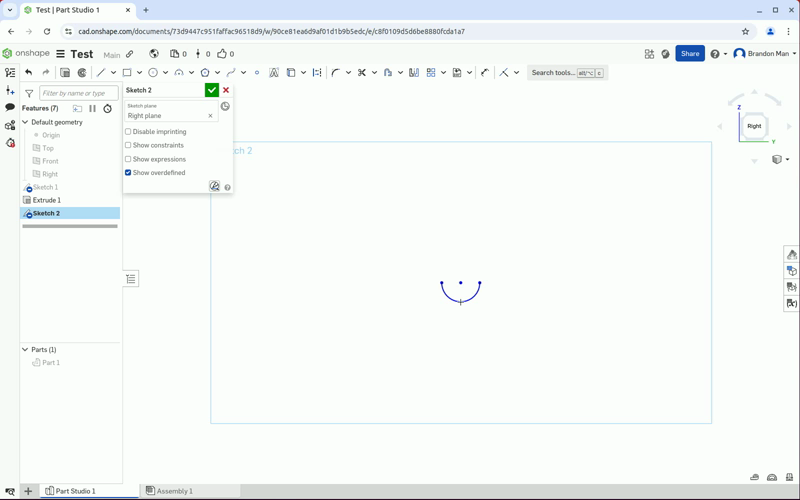
mouse_move(479, 282)
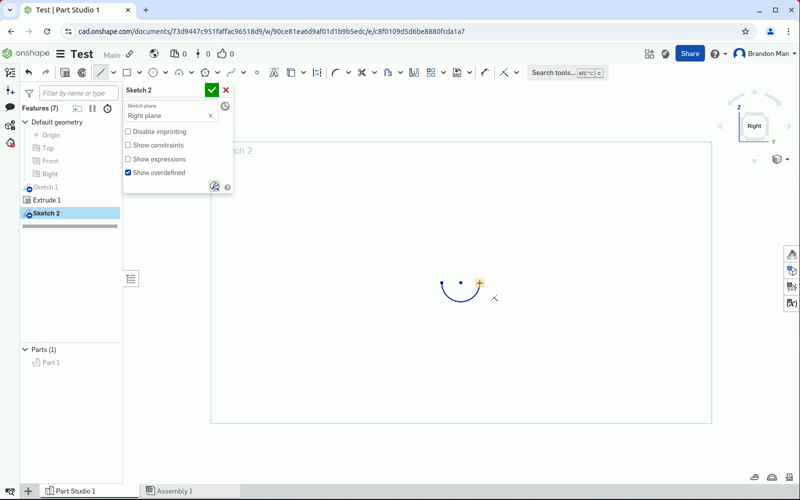
click(479, 282)
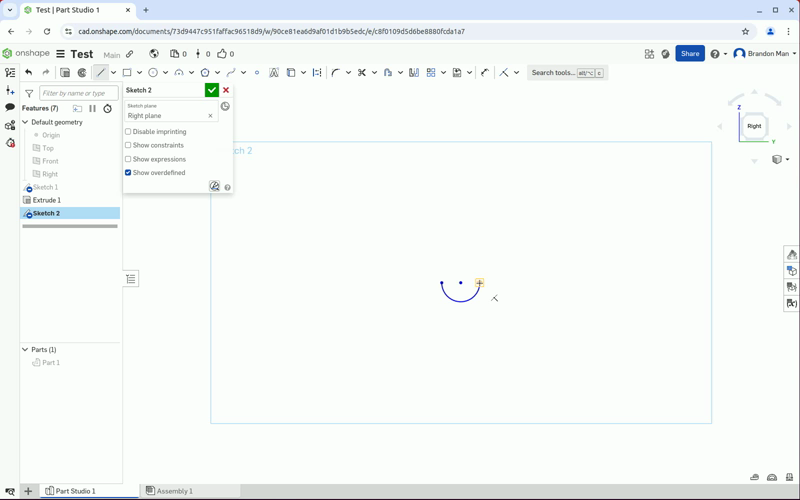
key_down(shift)
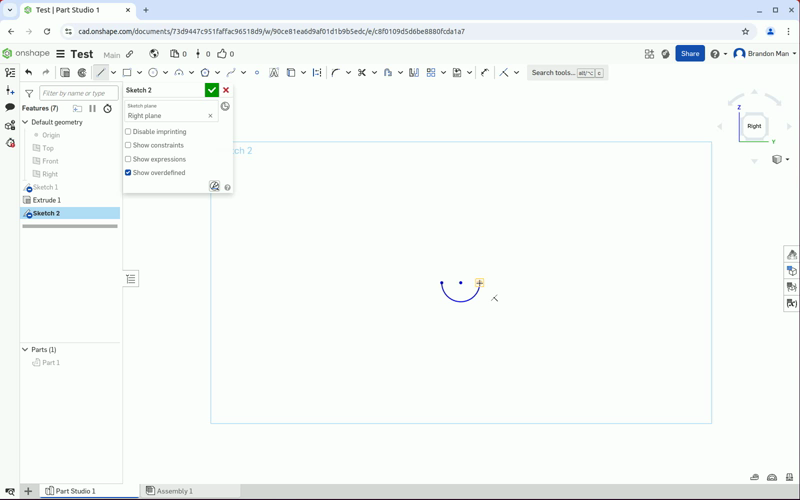
mouse_move(479, 189)
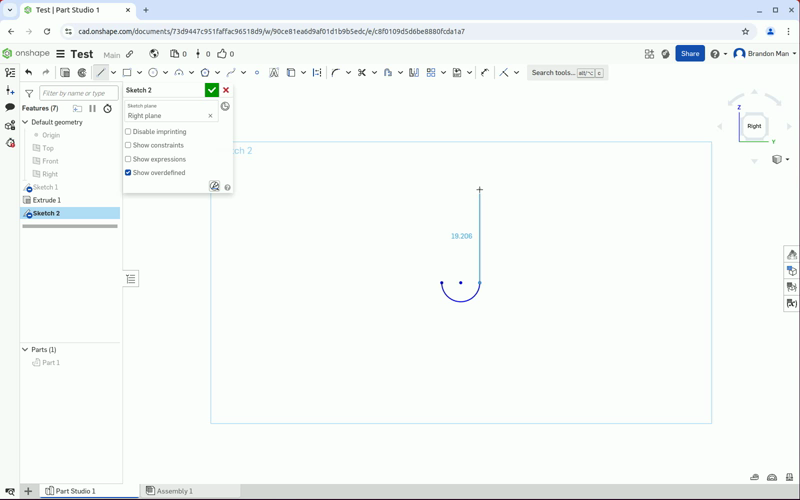
click(479, 189)
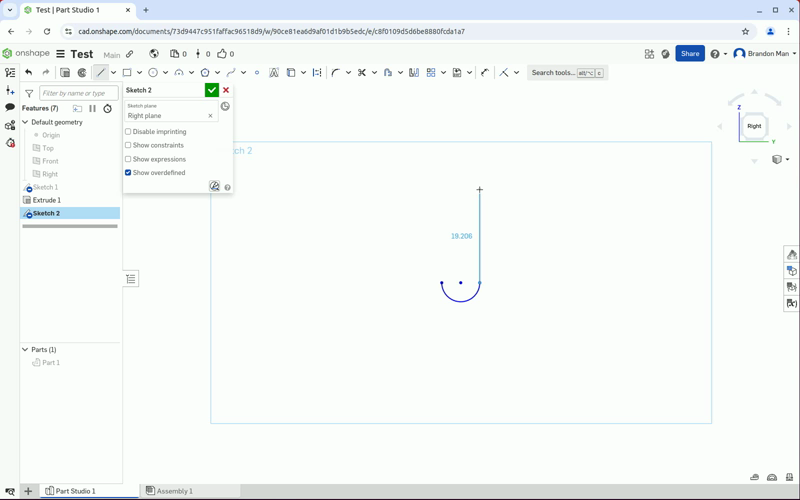
key_up(shift)
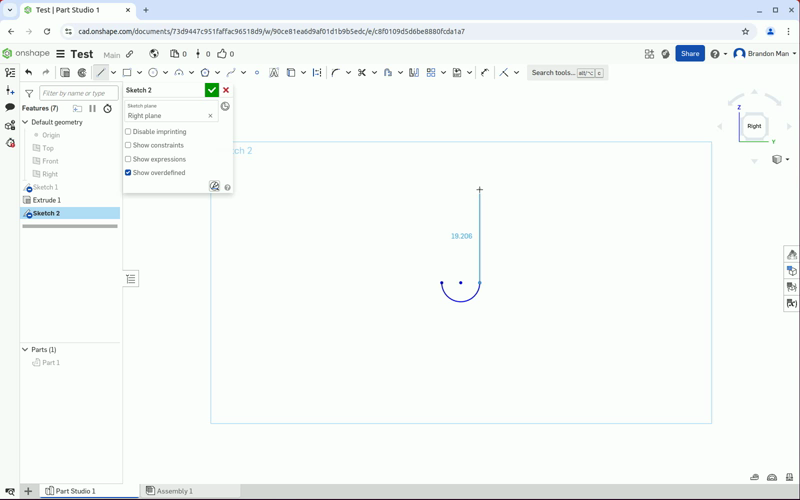
key_down(shift)
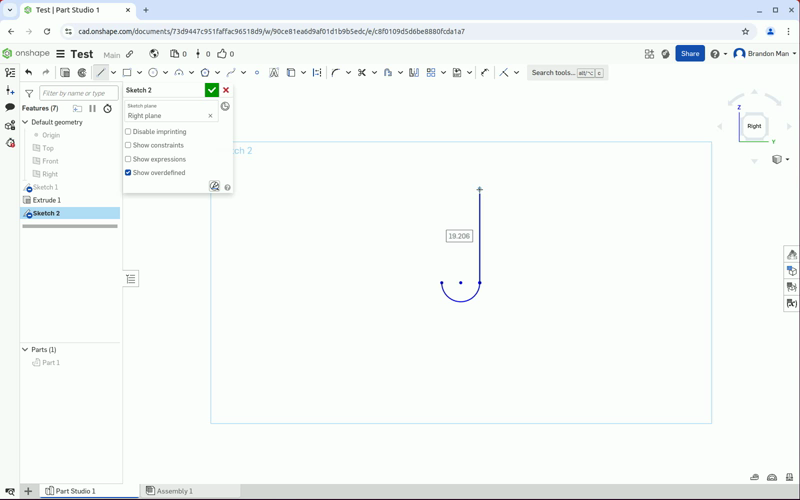
mouse_move(509, 189)
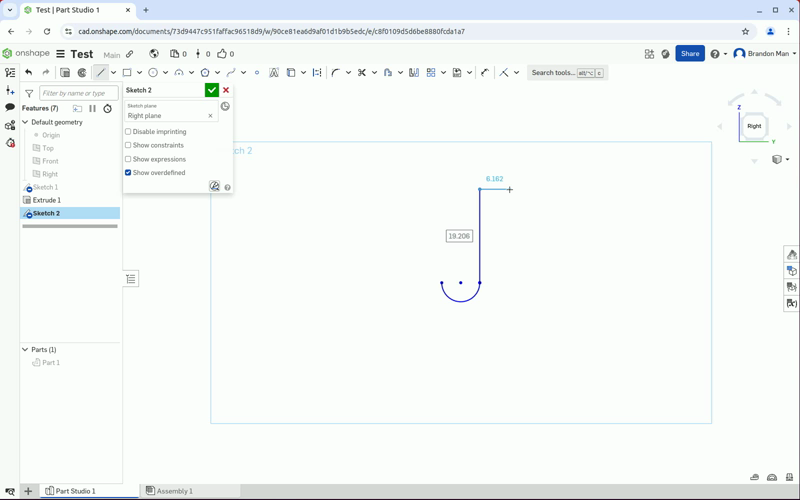
mouse_move(466, 189)
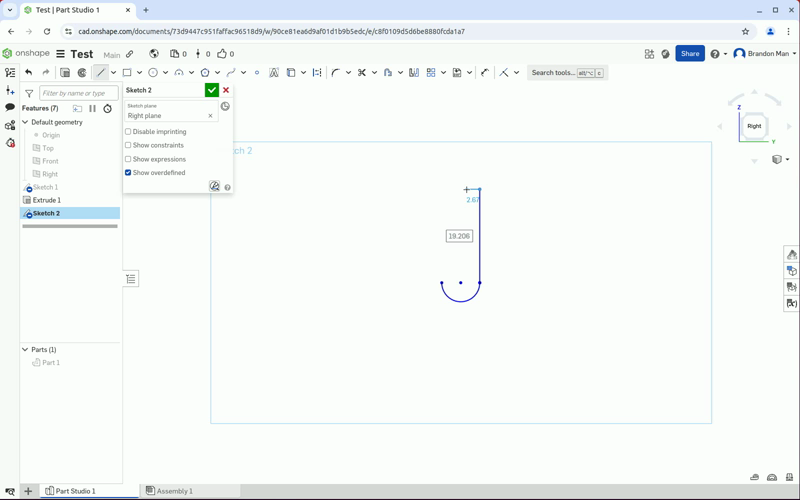
click(466, 189)
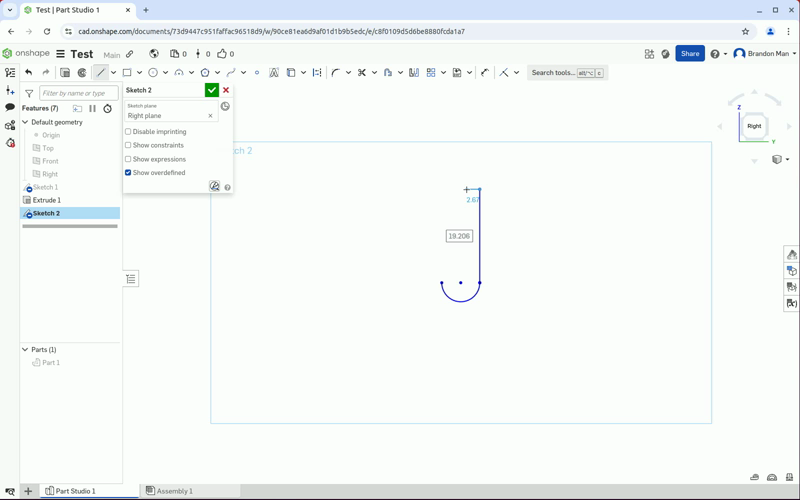
key_up(shift)
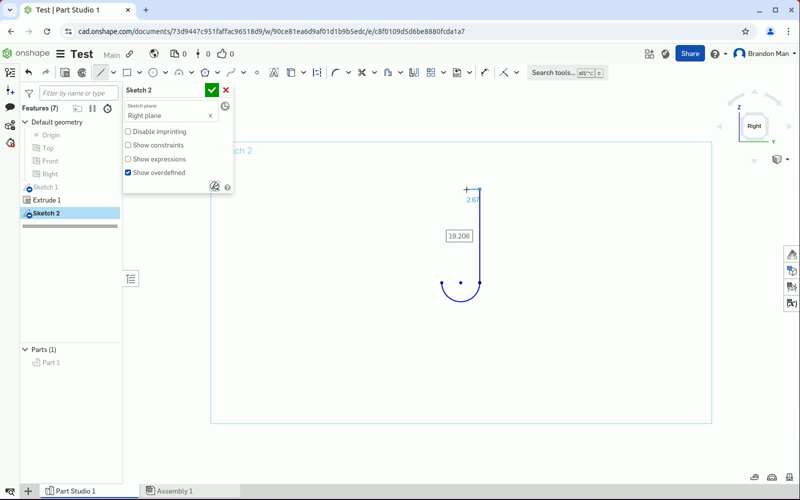
key(esc)
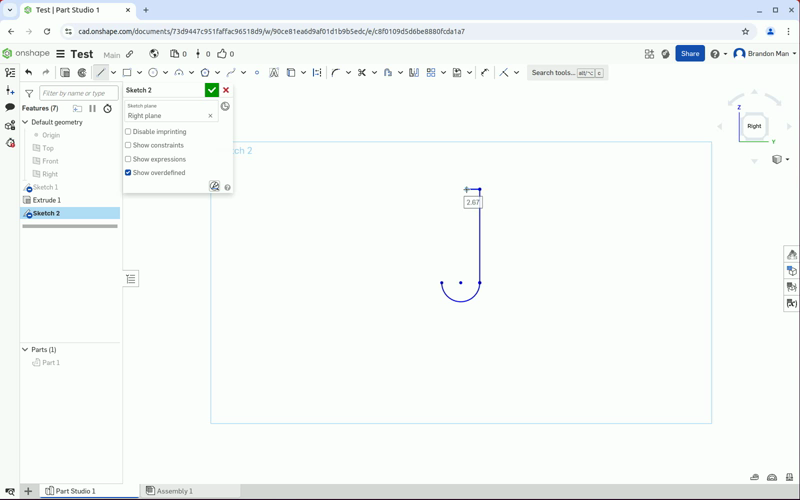
key(a)
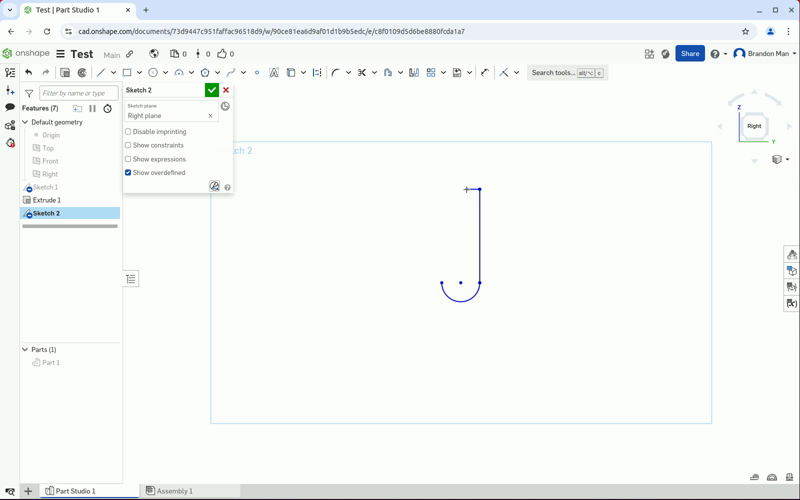
mouse_move(466, 189)
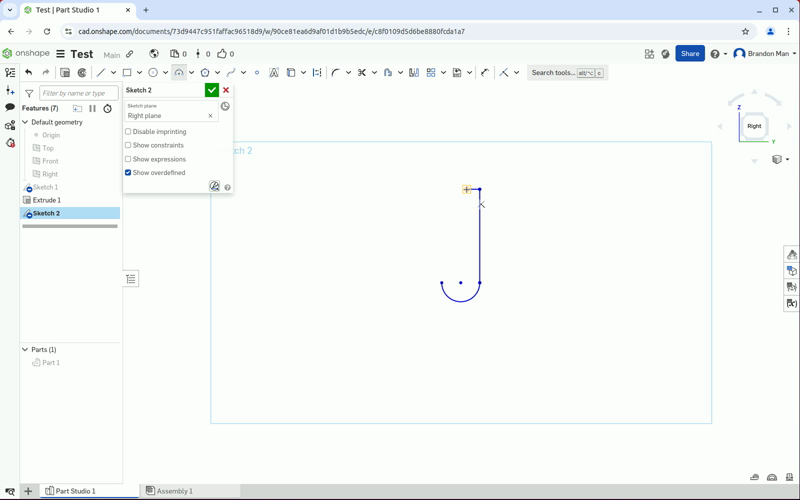
click(466, 189)
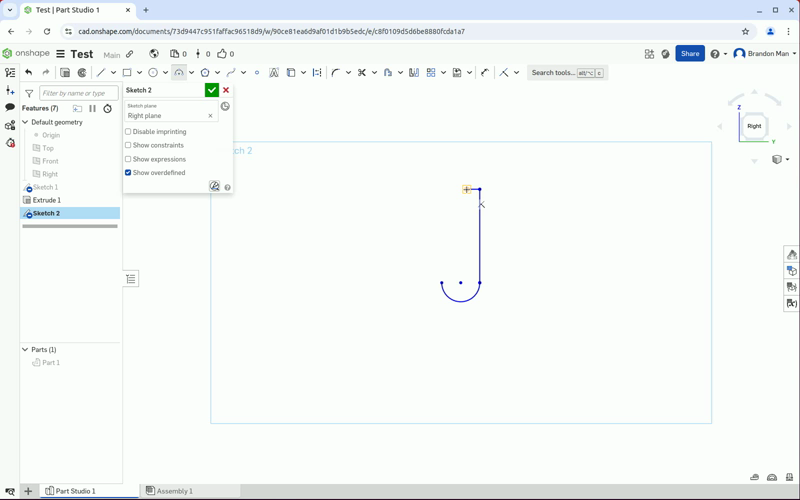
key_down(shift)
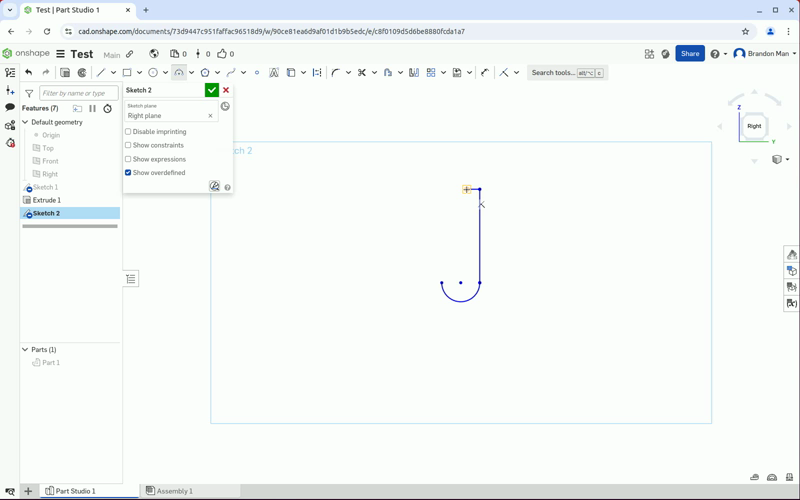
mouse_move(454, 189)
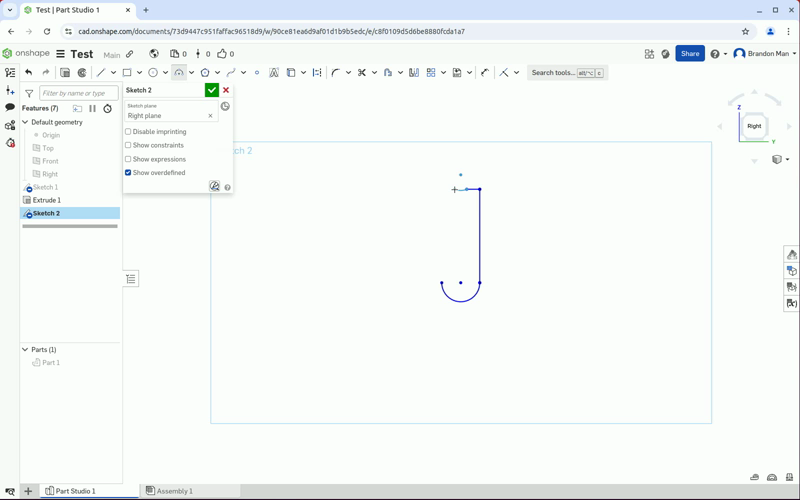
click(454, 189)
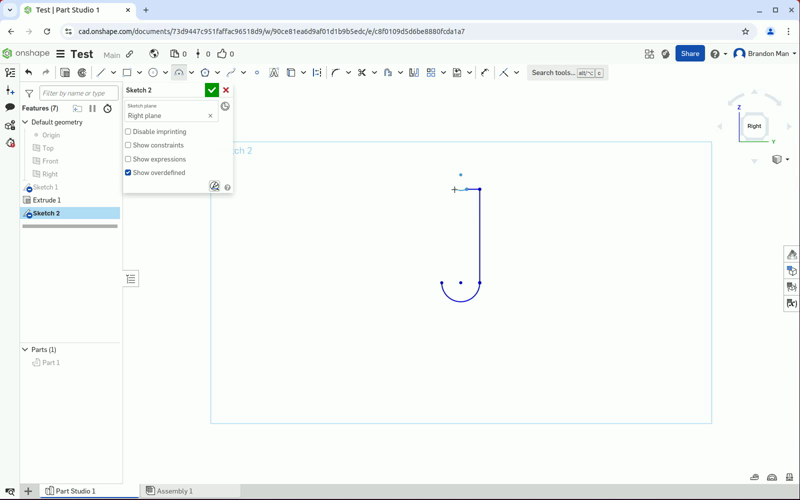
mouse_move(460, 195)
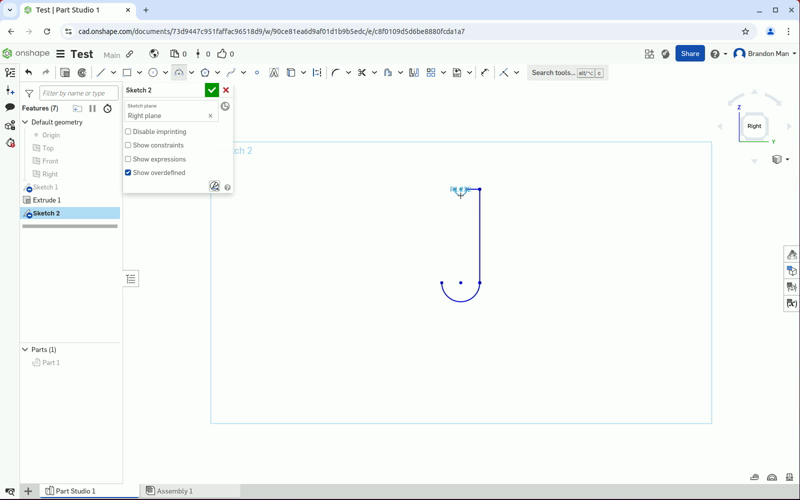
click(460, 195)
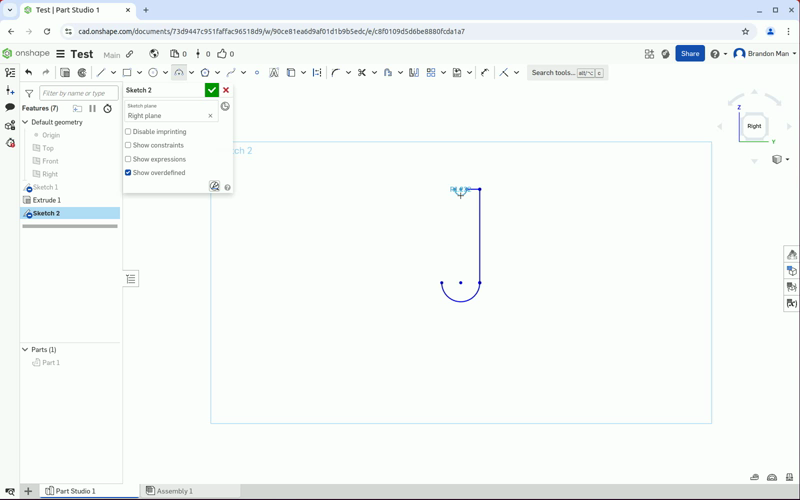
key_up(shift)
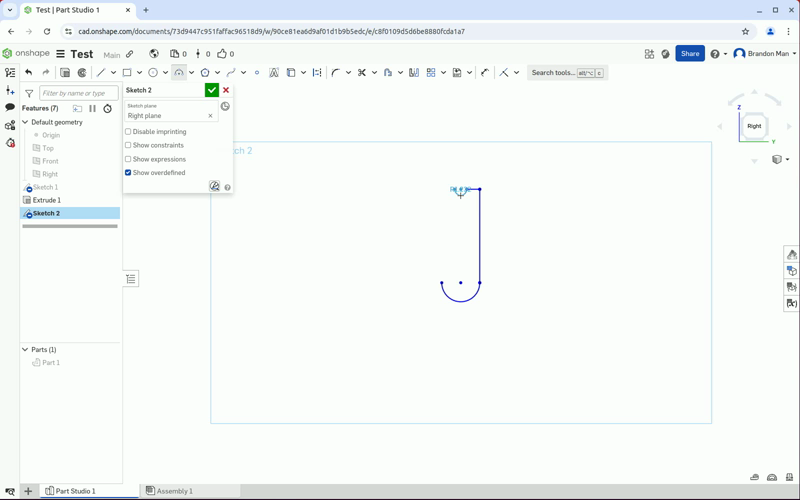
key(esc)
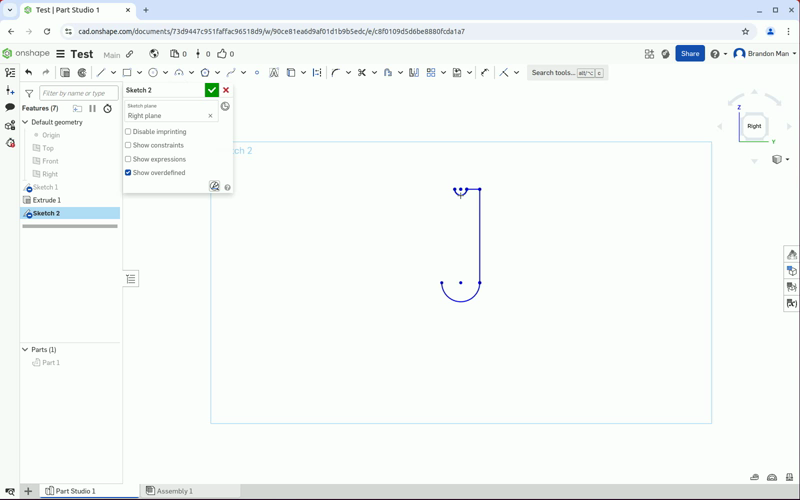
key(l)
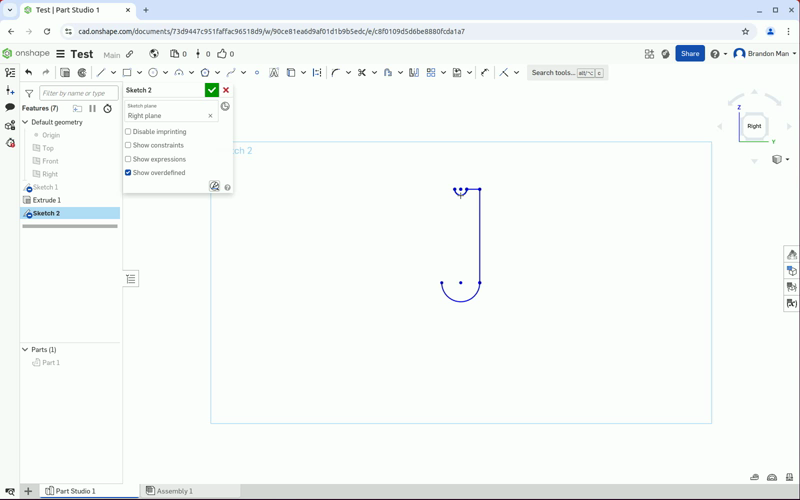
mouse_move(454, 189)
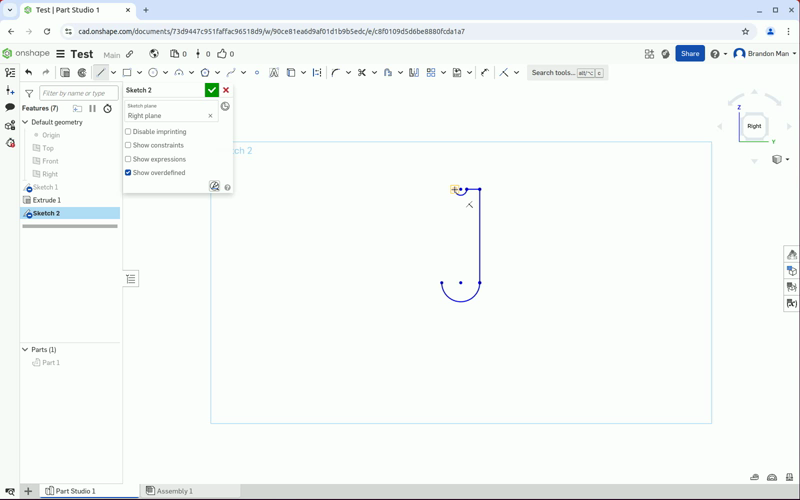
click(454, 189)
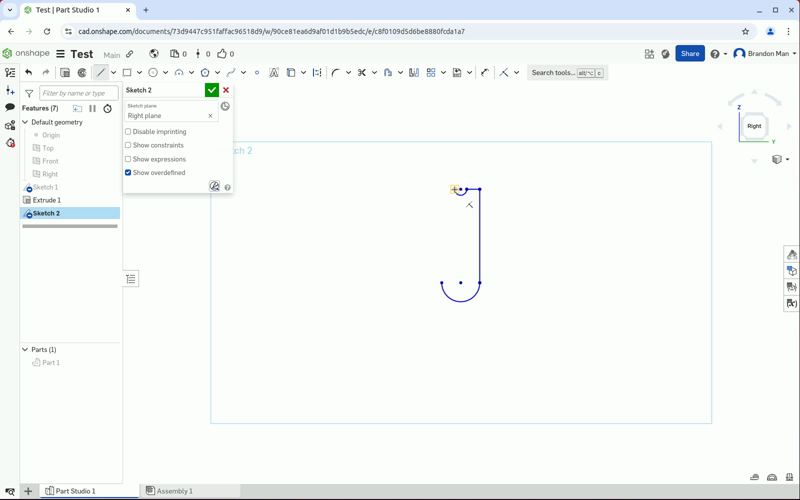
key_down(shift)
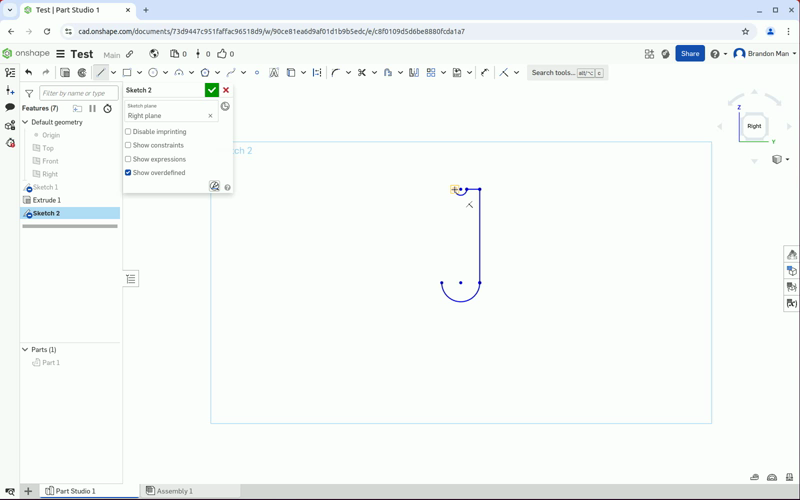
mouse_move(484, 189)
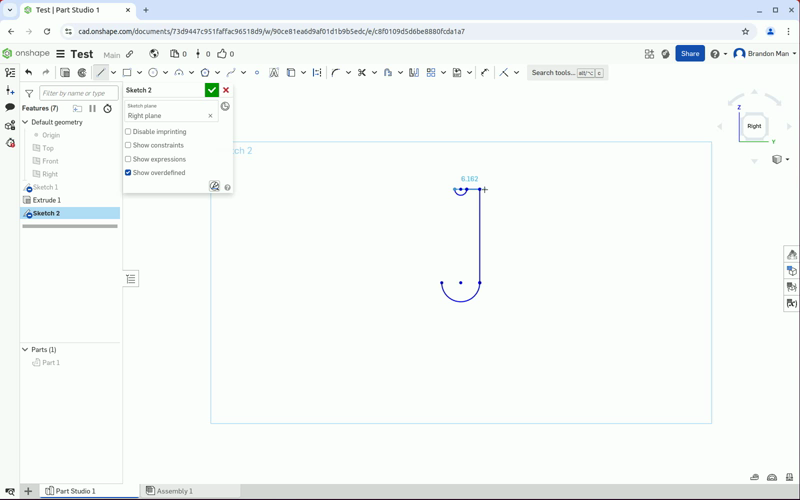
mouse_move(441, 189)
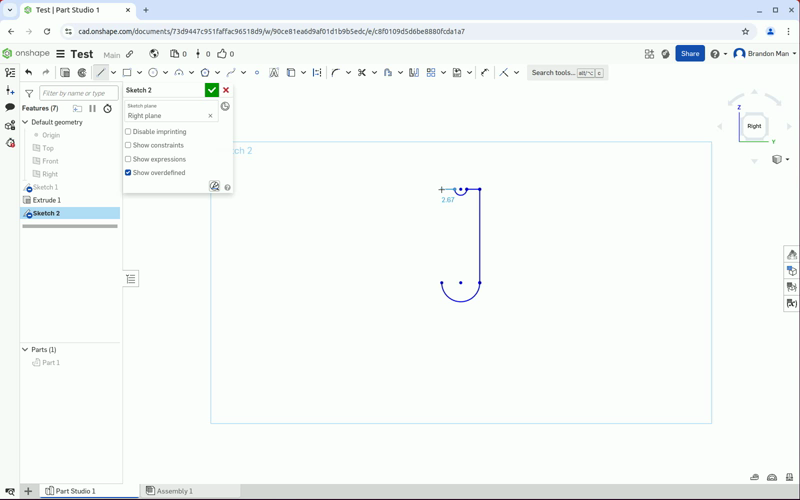
click(441, 189)
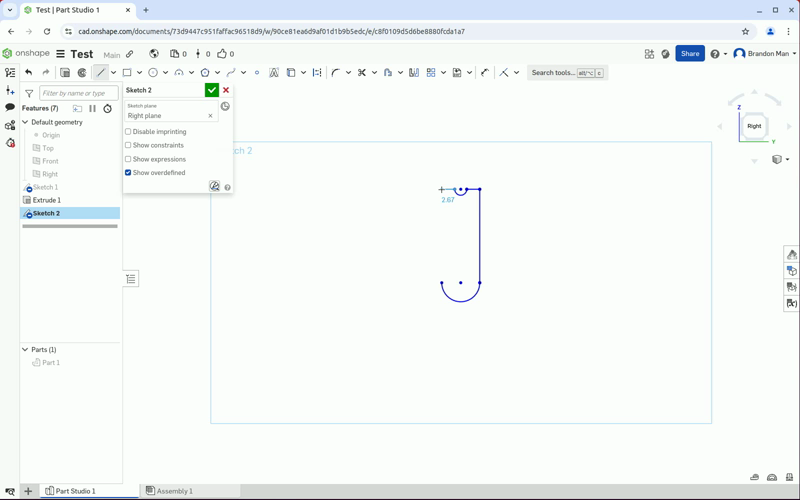
key_up(shift)
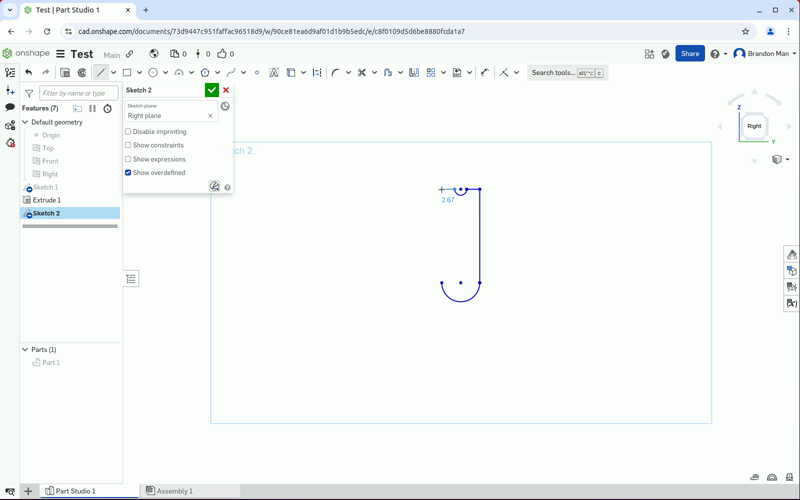
key_down(shift)
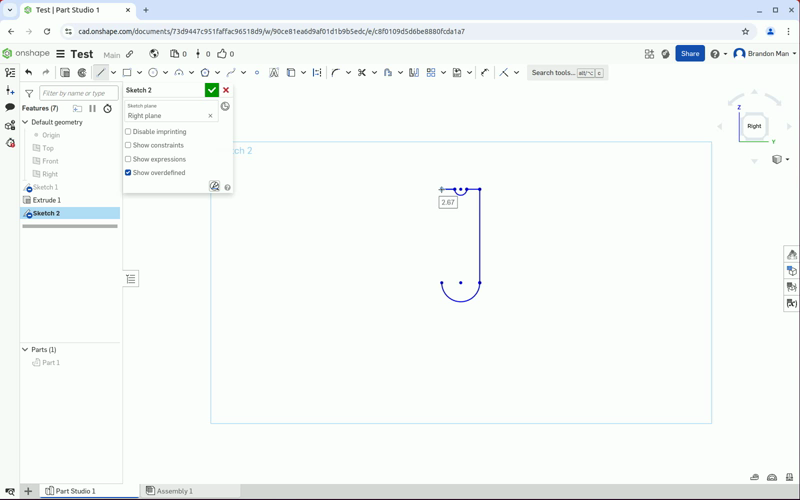
mouse_move(441, 282)
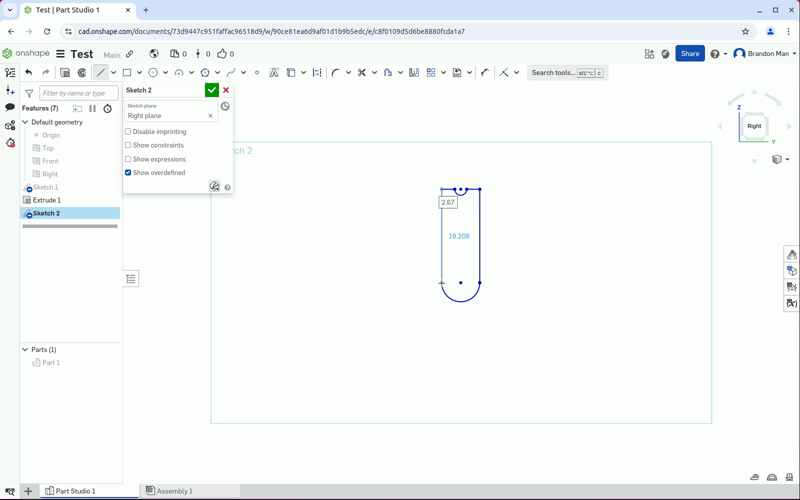
key_up(shift)
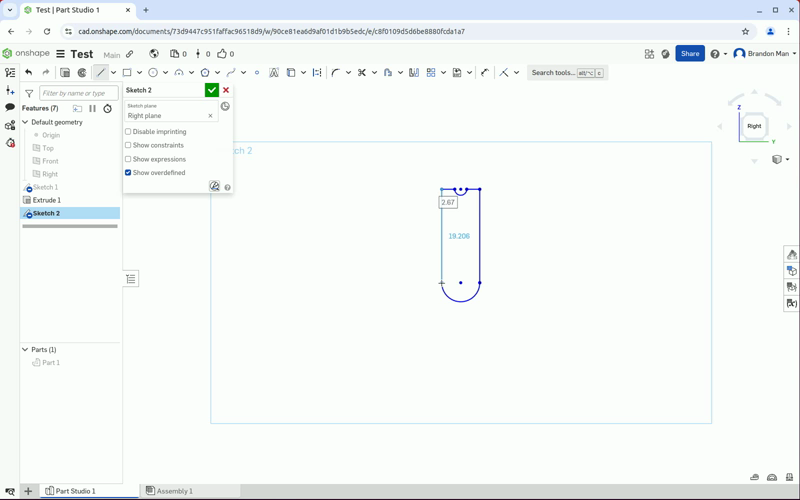
click(441, 282)
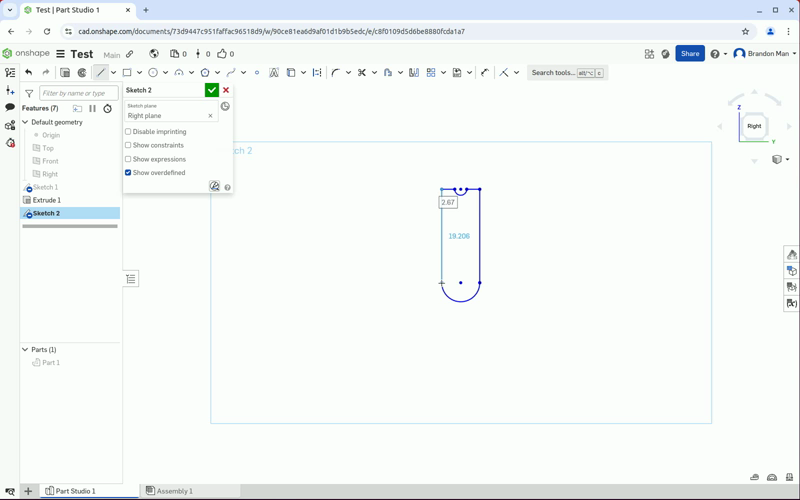
key(esc)
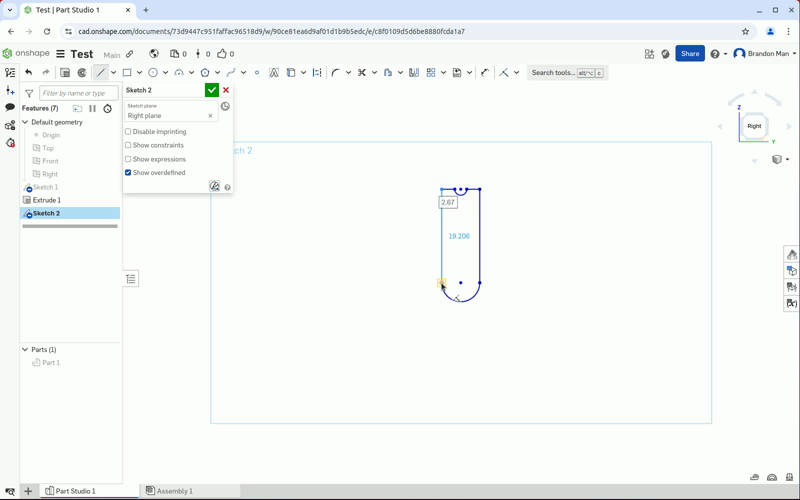
key(c)
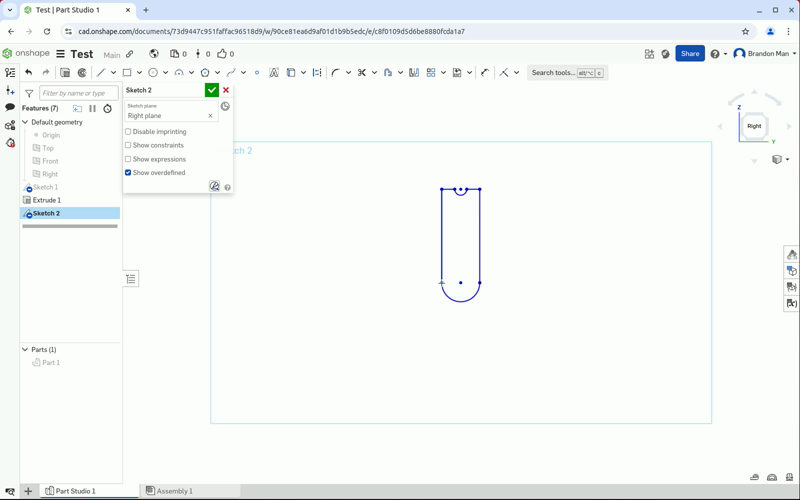
key_down(shift)
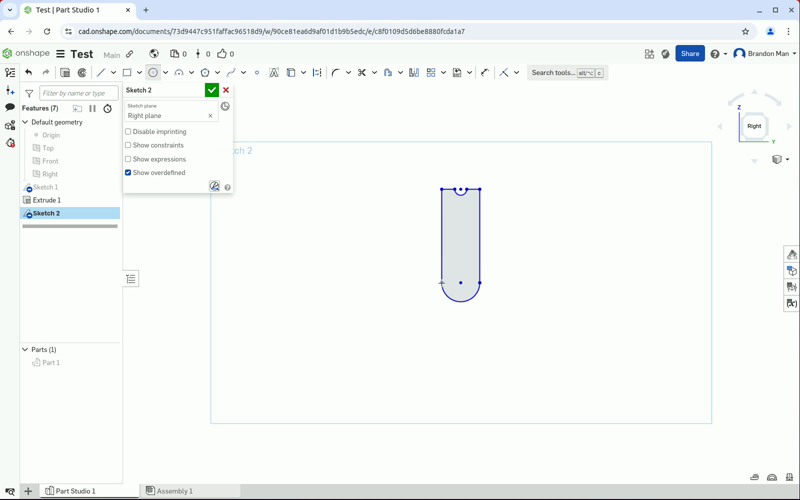
mouse_move(460, 282)
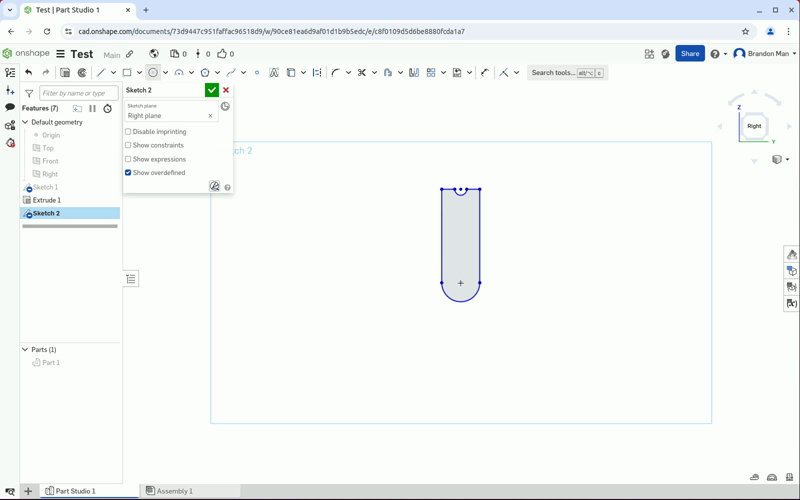
click(460, 282)
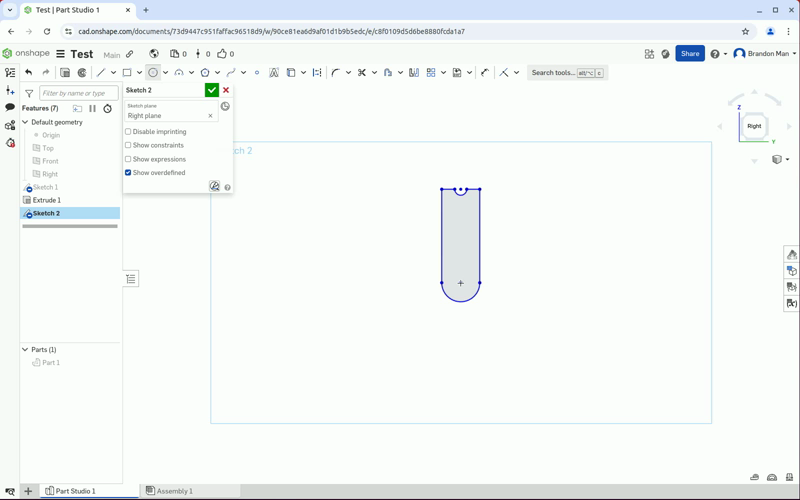
key_up(shift)
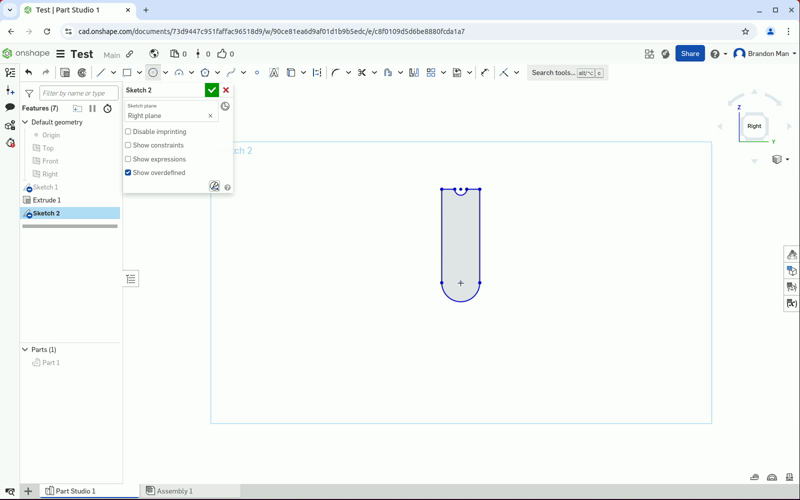
mouse_move(466, 282)
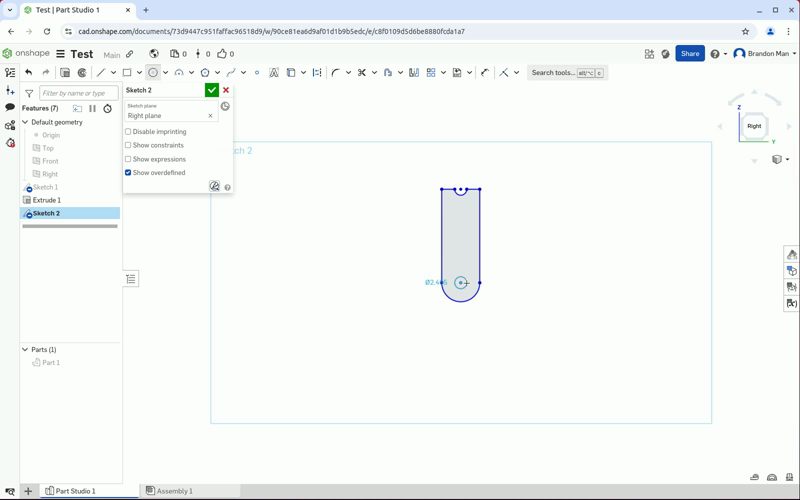
click(466, 282)
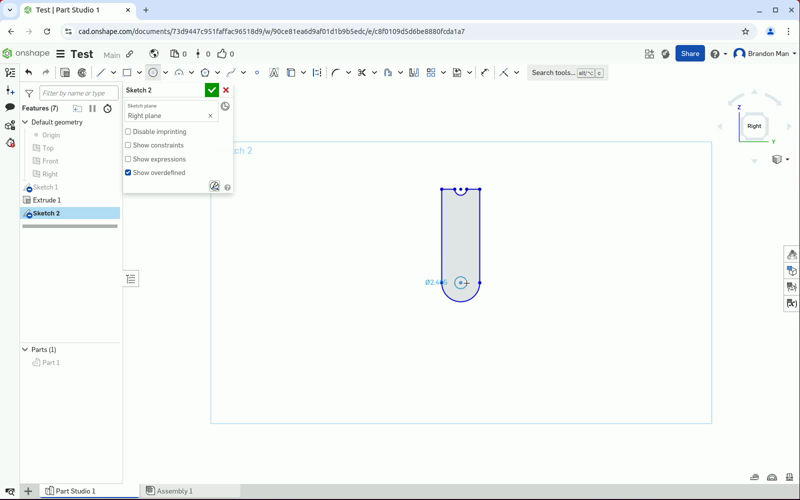
key(esc)
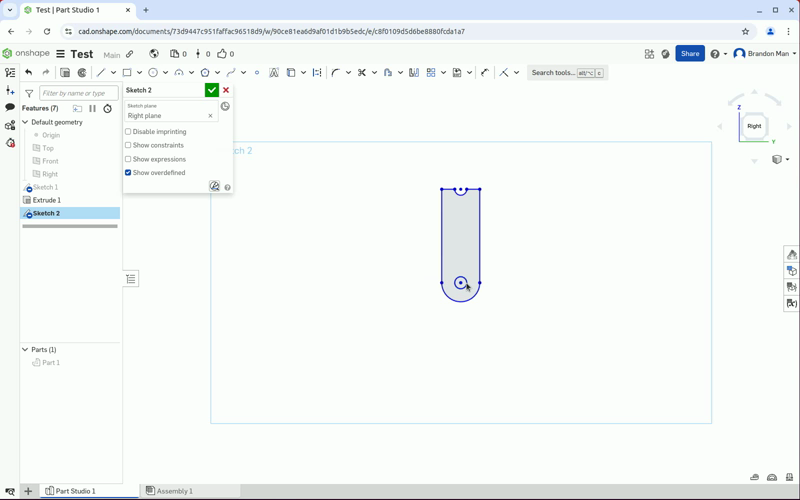
mouse_move(450, 264)
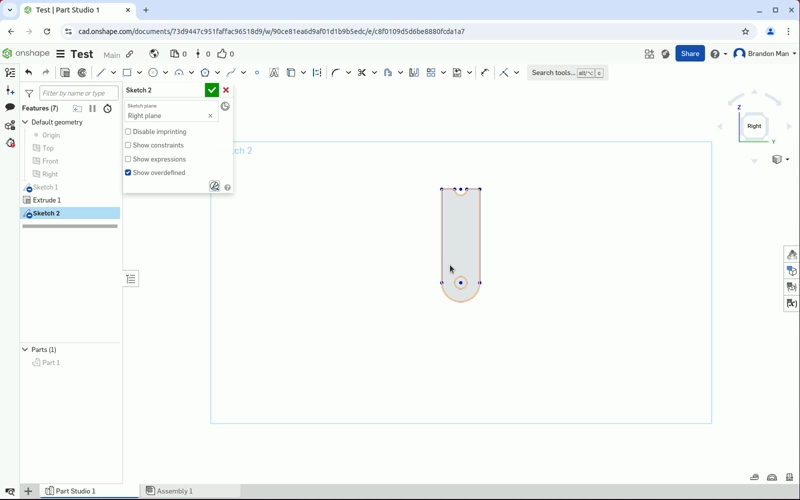
click(450, 264)
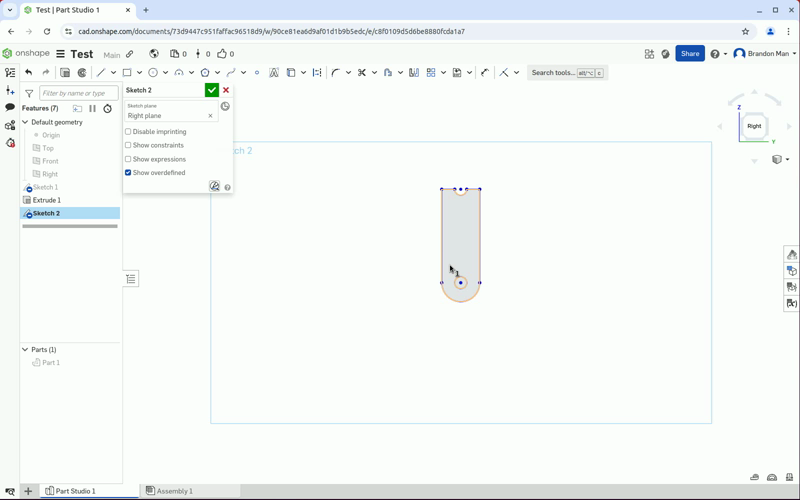
mouse_move(73, 352)
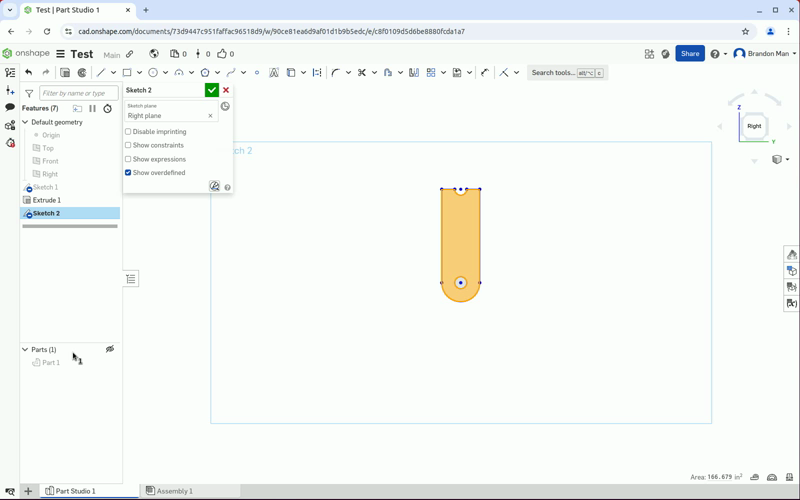
key(shift+y)
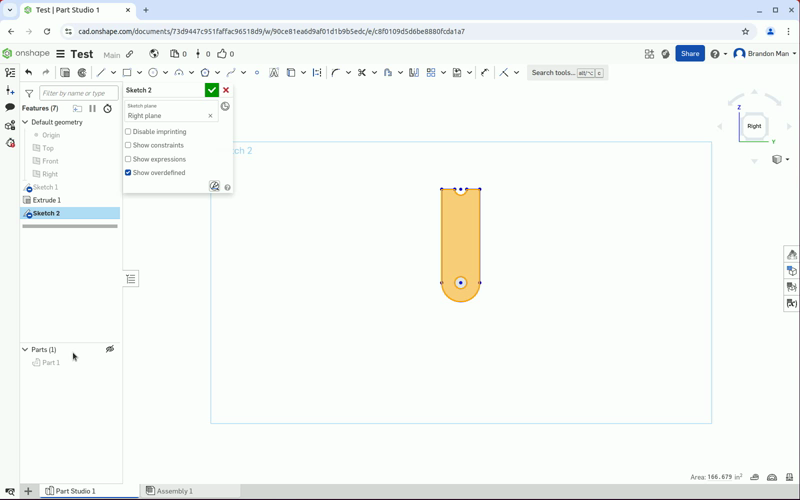
key(shift+e)
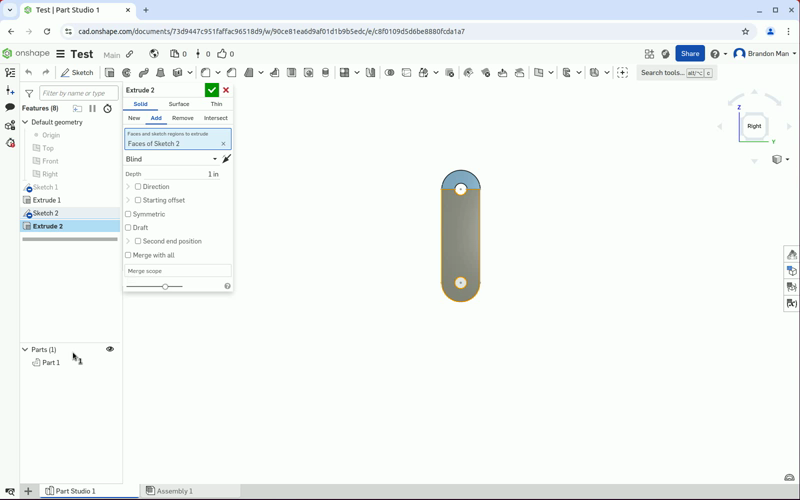
mouse_move(143, 106)
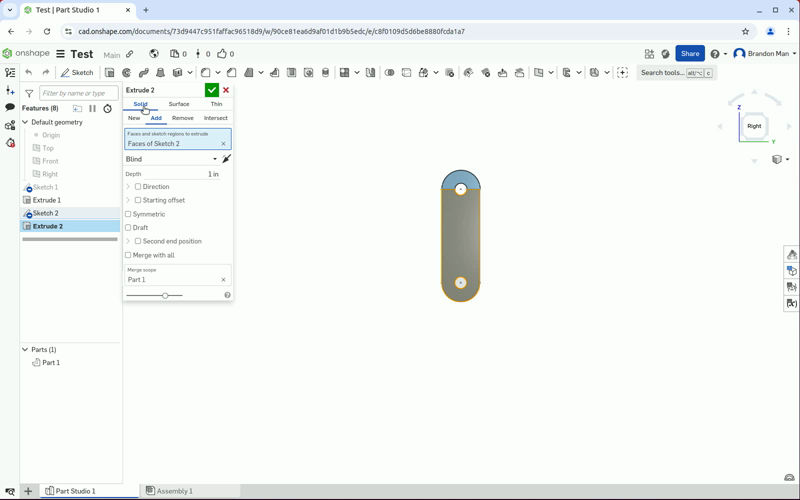
click(143, 106)
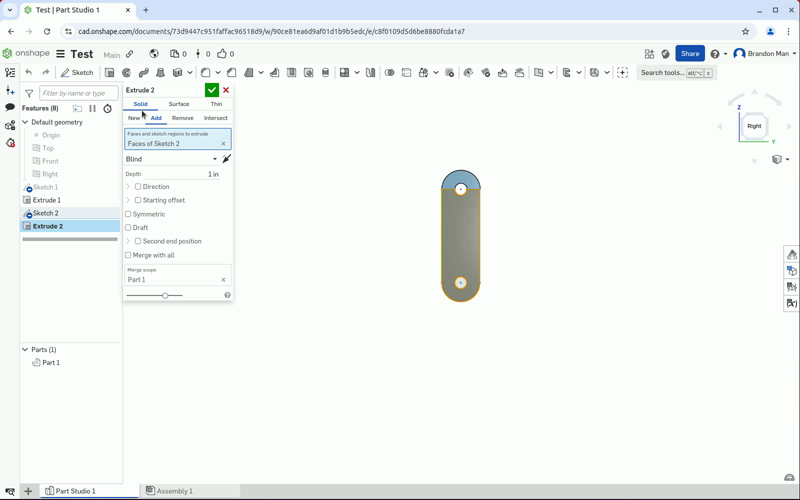
mouse_move(137, 120)
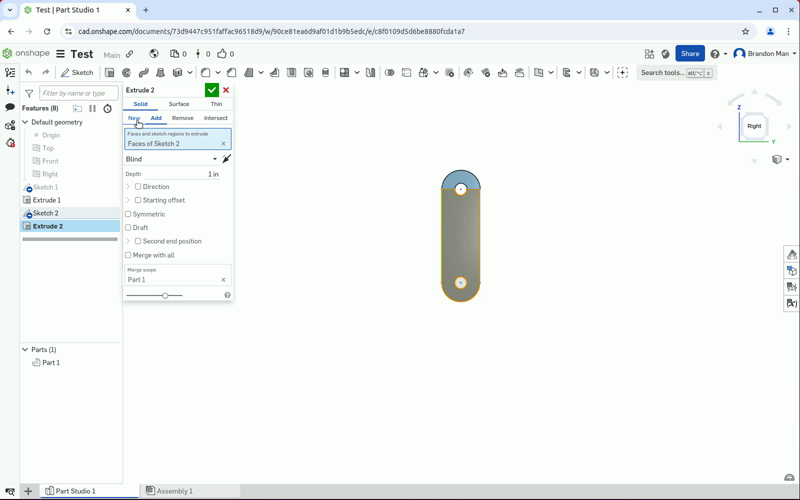
click(137, 120)
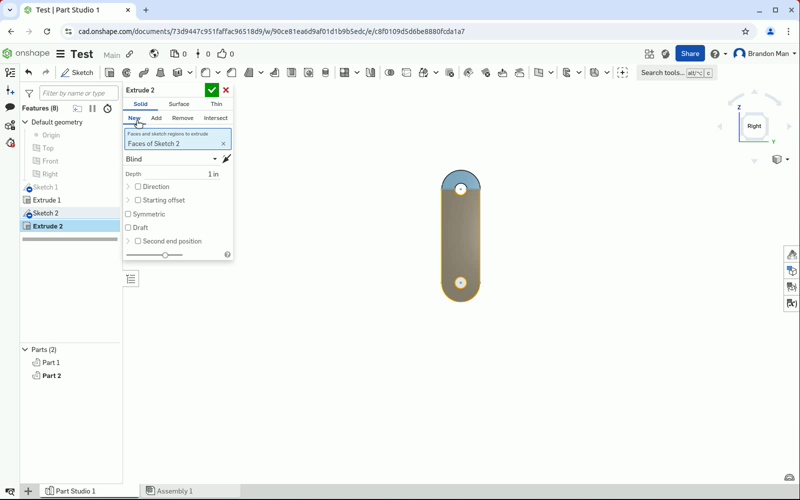
key(tab, 4)
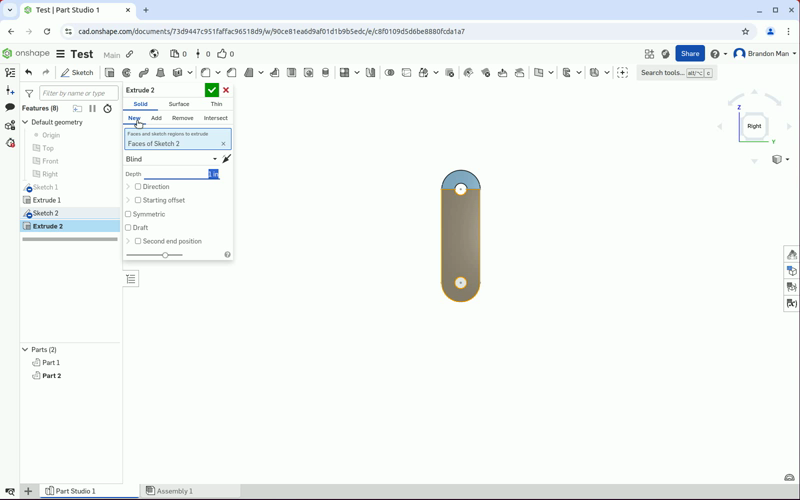
text(2.648)
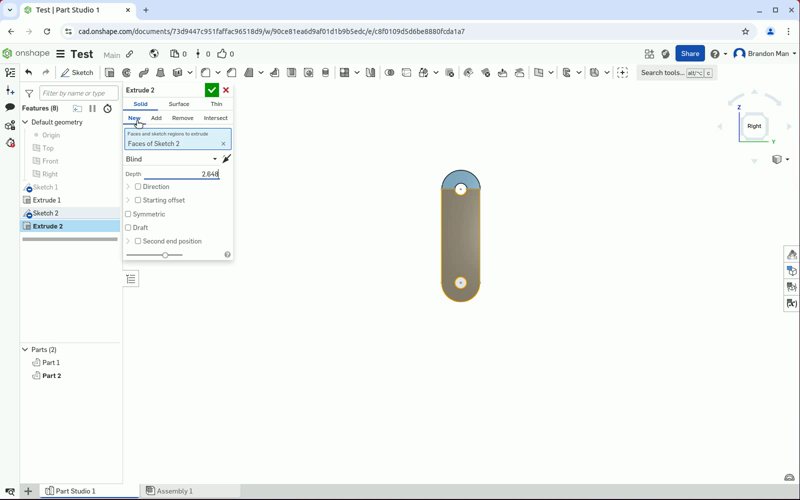
key(enter)
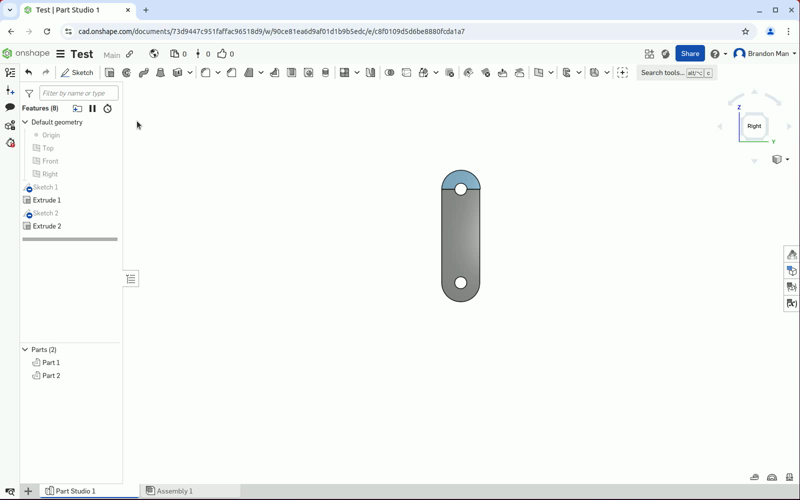
key(shift+h)
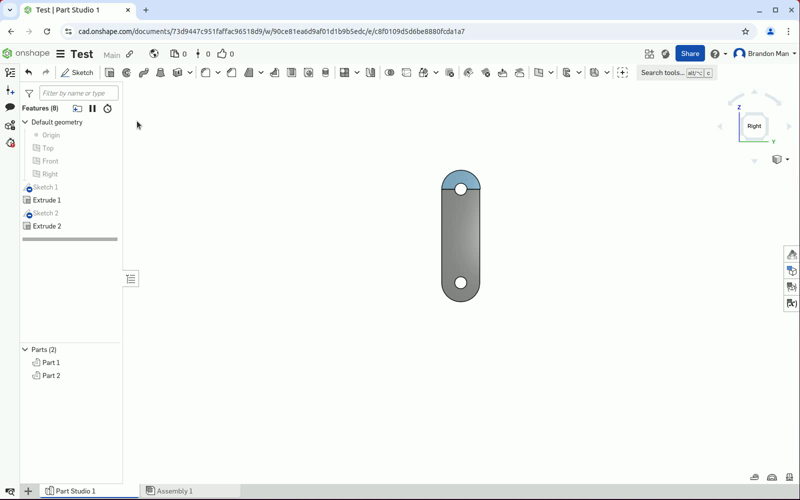
key(shift+h)
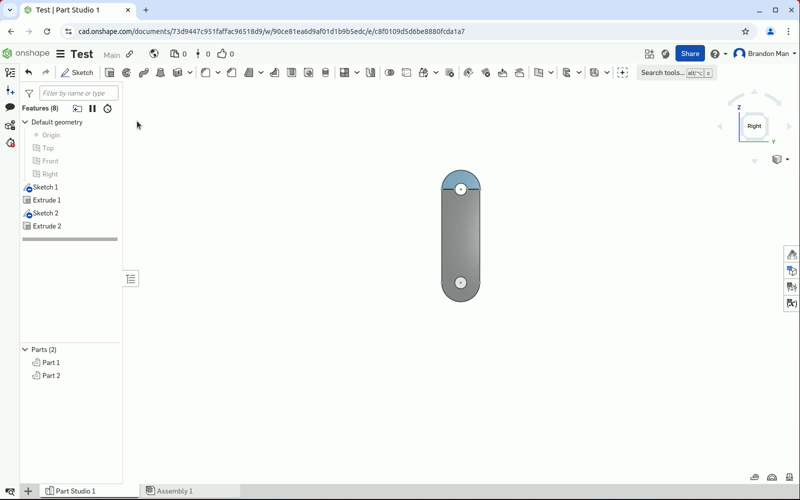
key(shift+7)
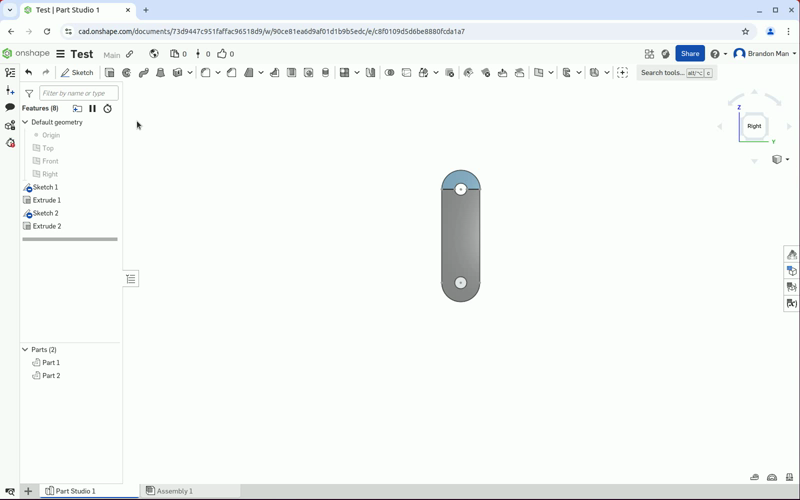
key(right, 2)
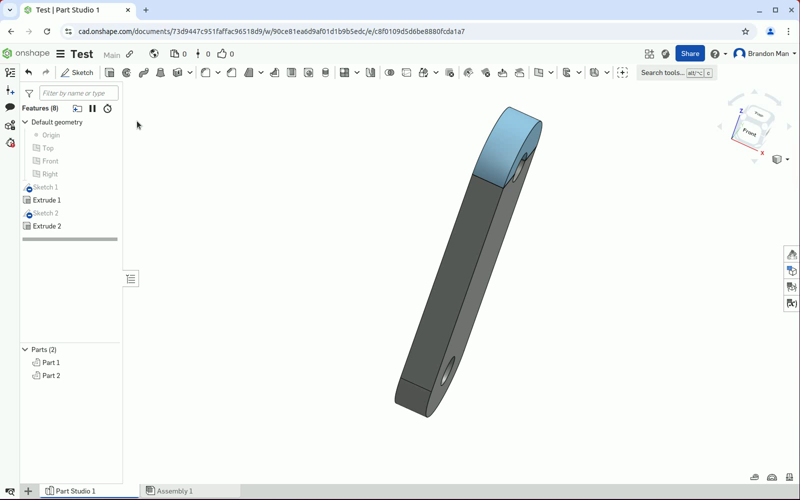
key(down, 2)
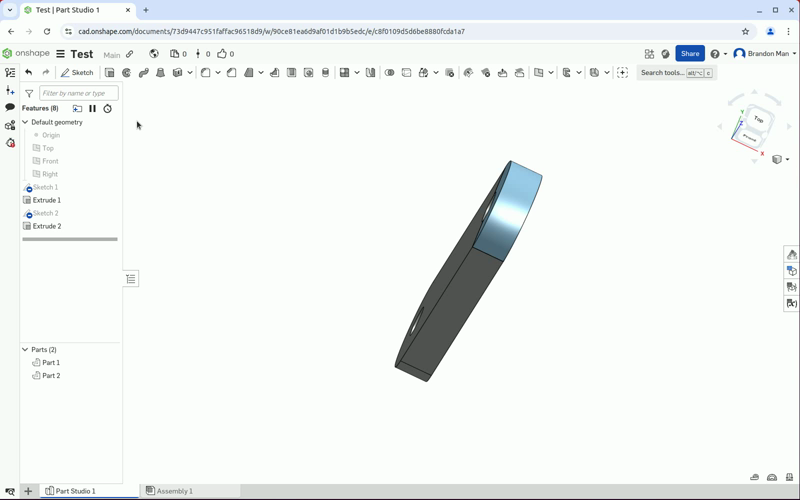
key(up, 2)
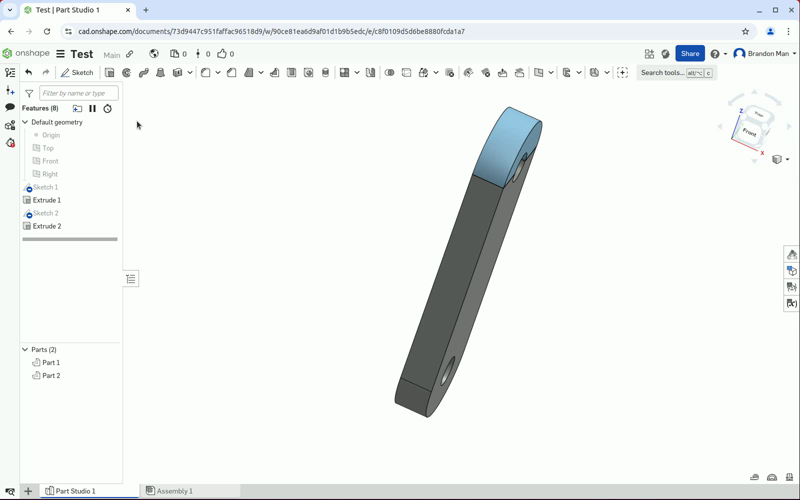
key(left, 2)
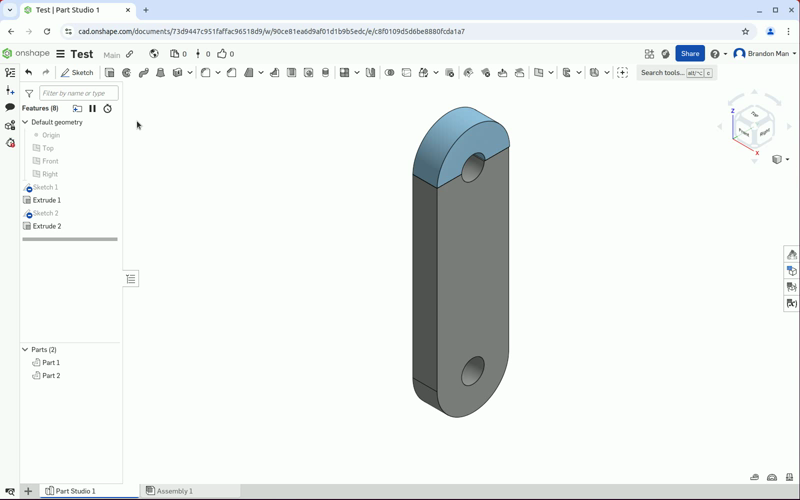
mouse_move(73, 189)
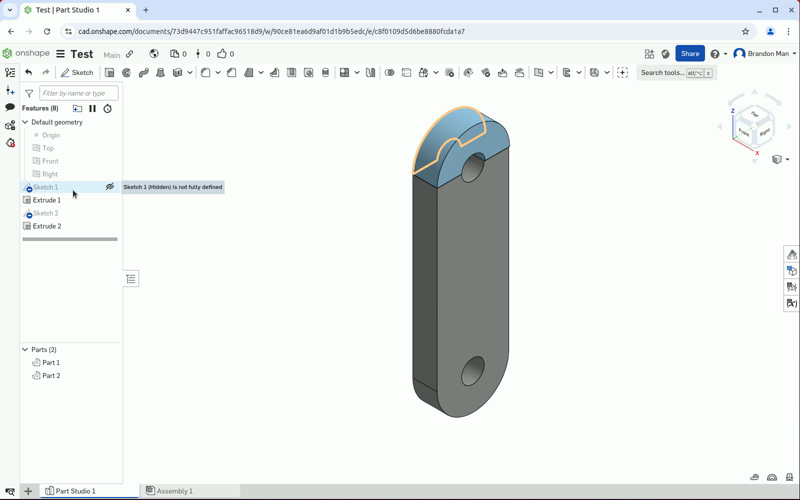
click(73, 189)